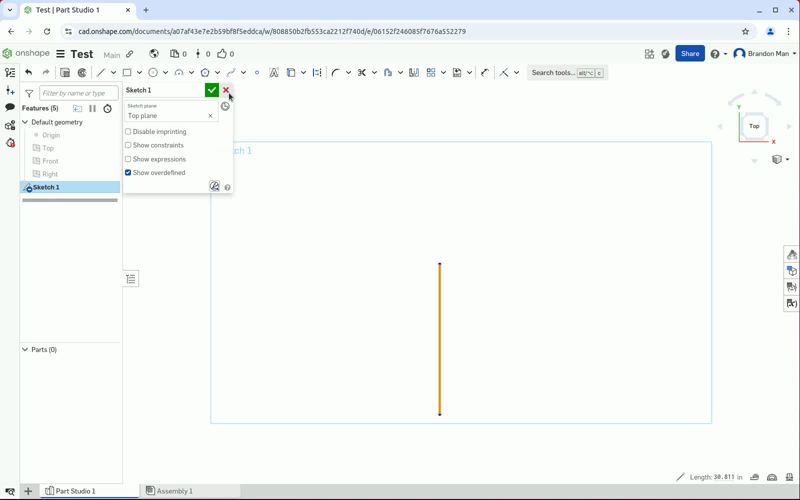
key(shift+h)
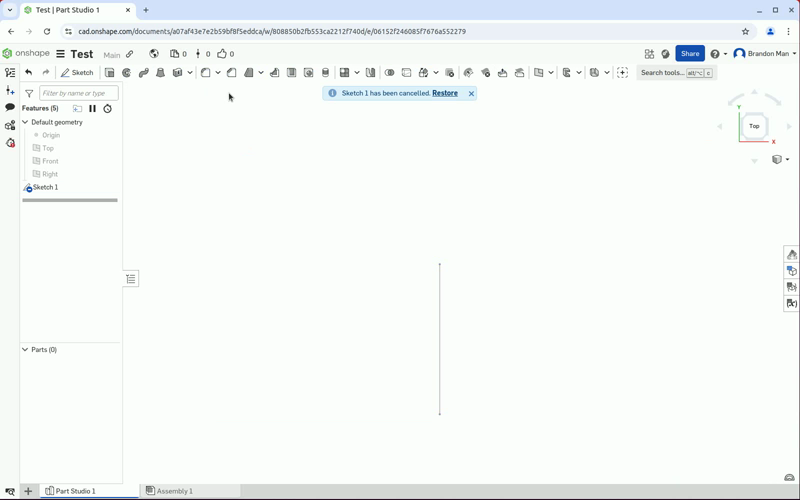
key(shift+s)
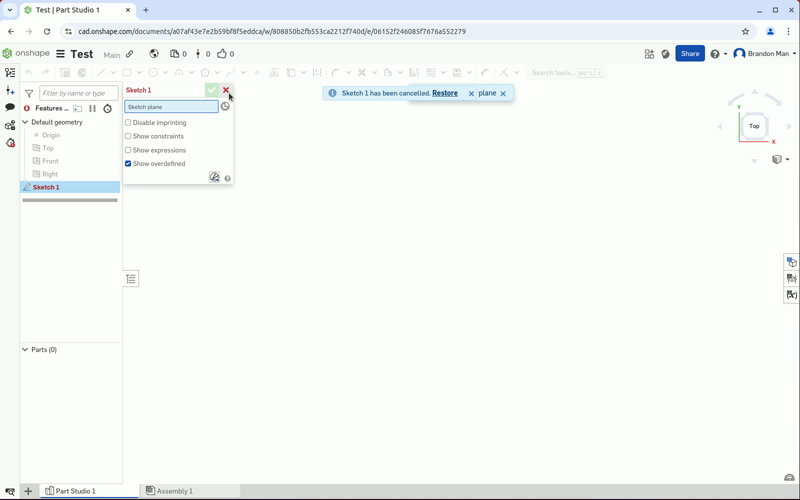
mouse_move(73, 150)
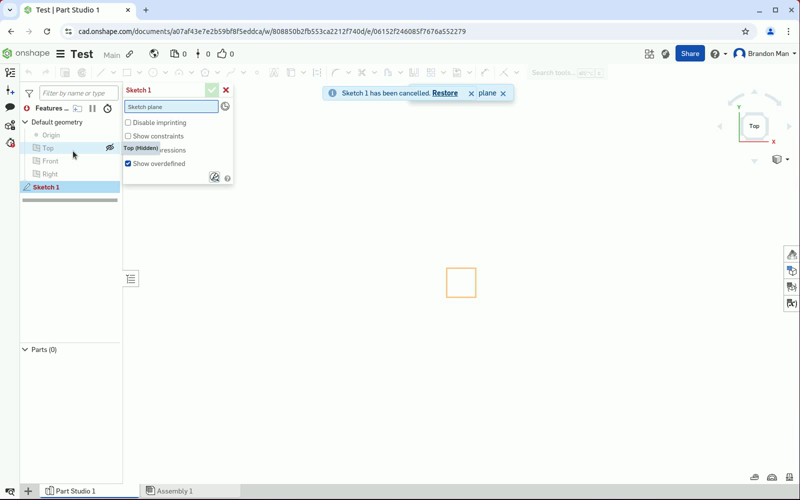
click(73, 150)
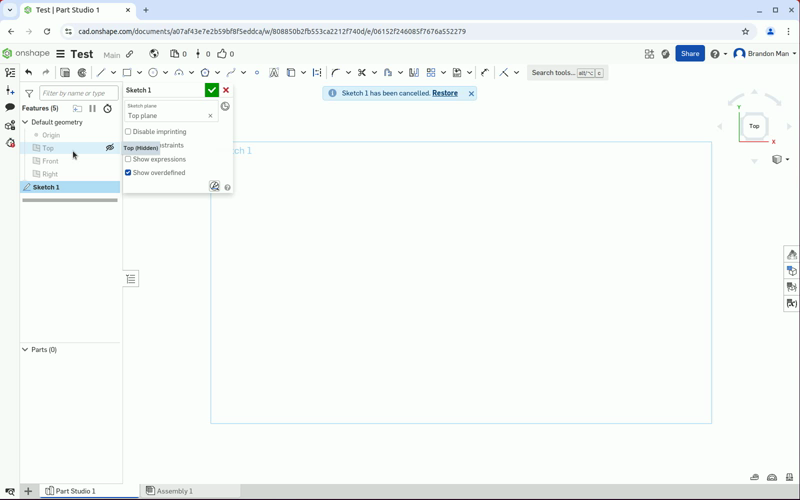
mouse_move(73, 352)
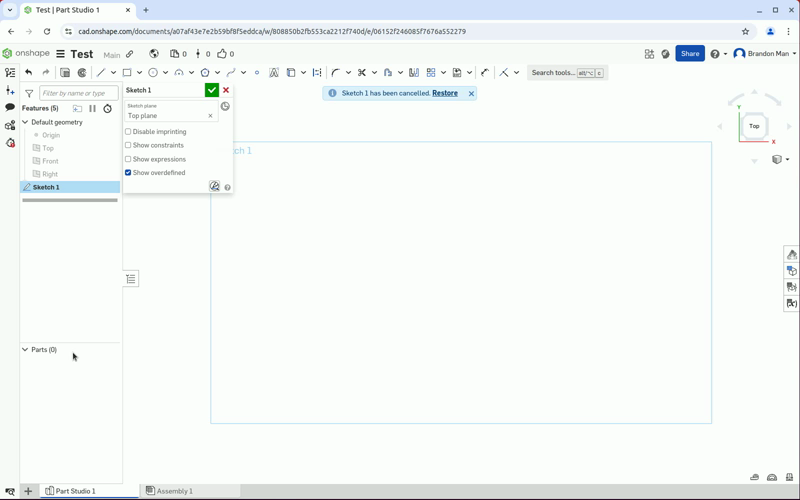
key(y)
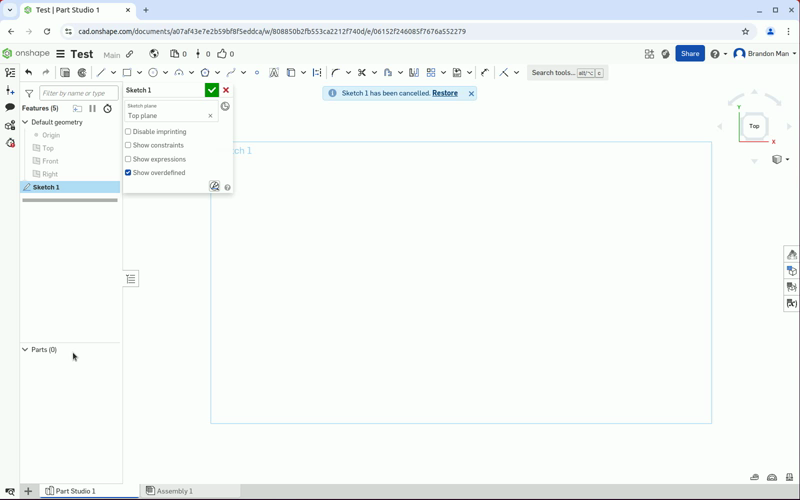
key(l)
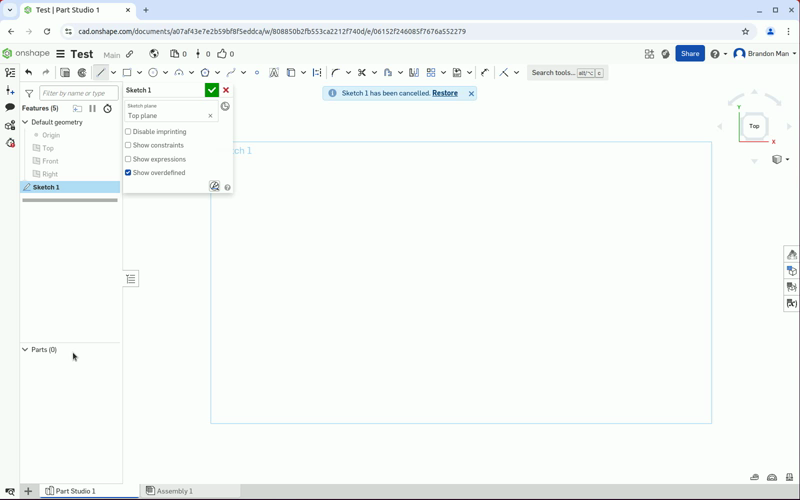
key_down(shift)
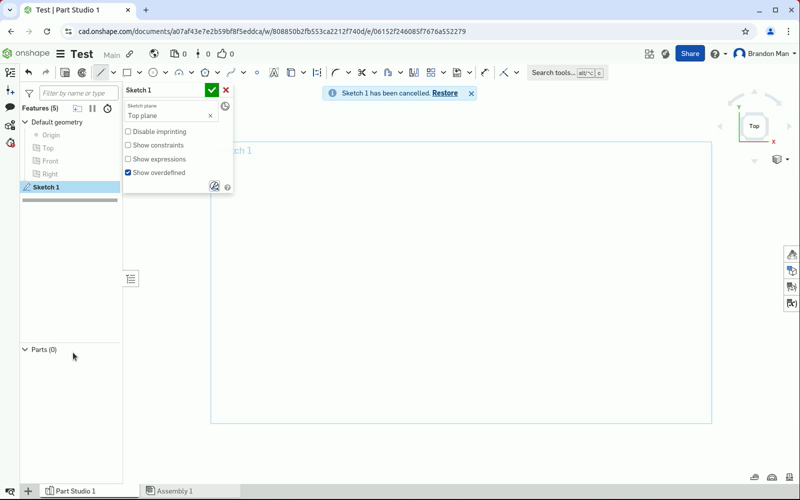
mouse_move(348, 383)
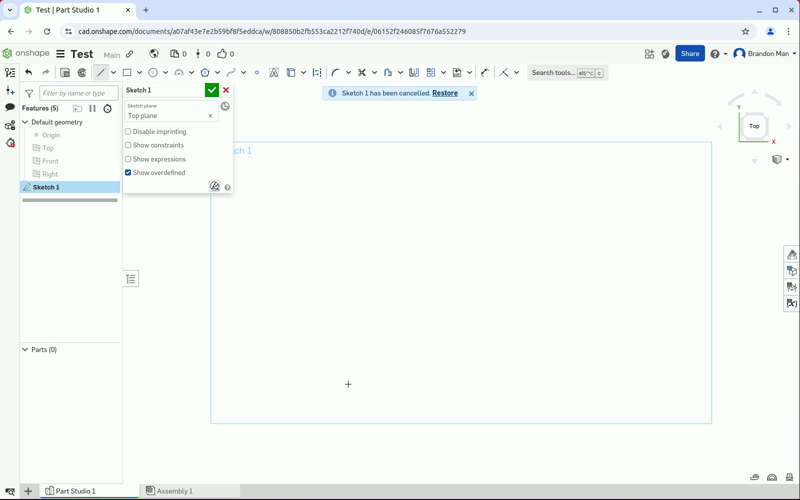
click(348, 383)
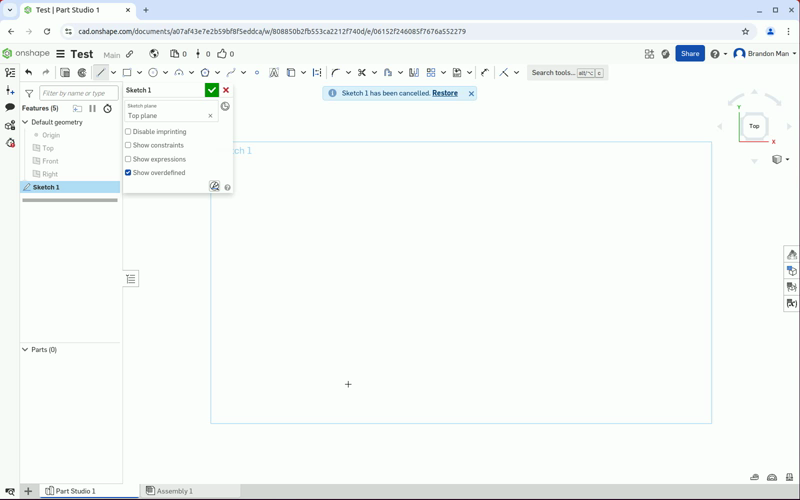
key_up(shift)
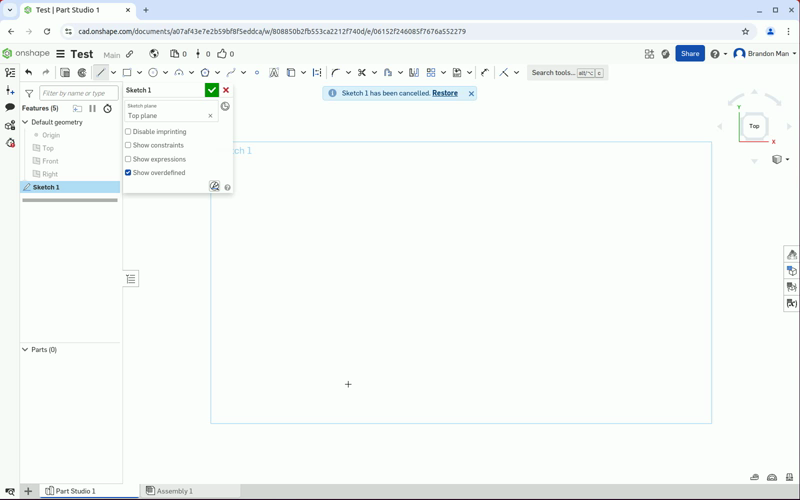
key_down(shift)
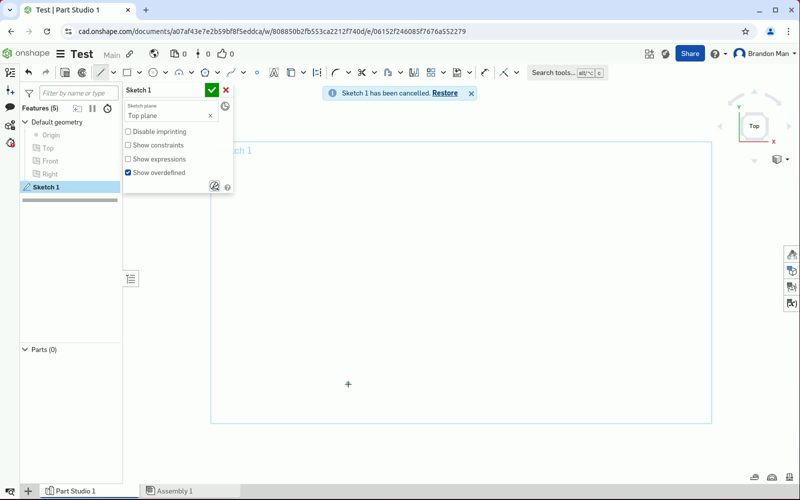
mouse_move(572, 383)
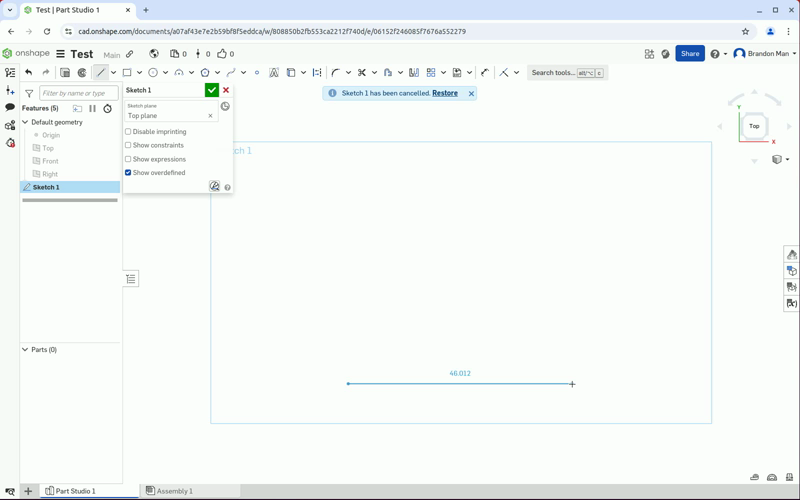
click(572, 383)
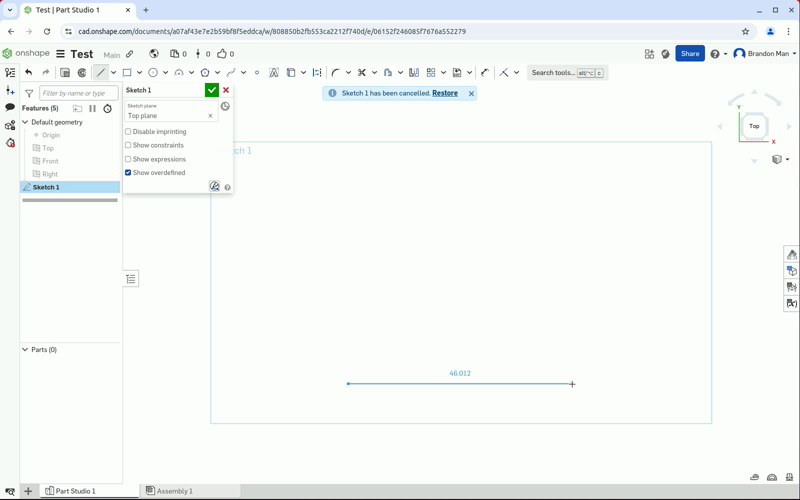
key_up(shift)
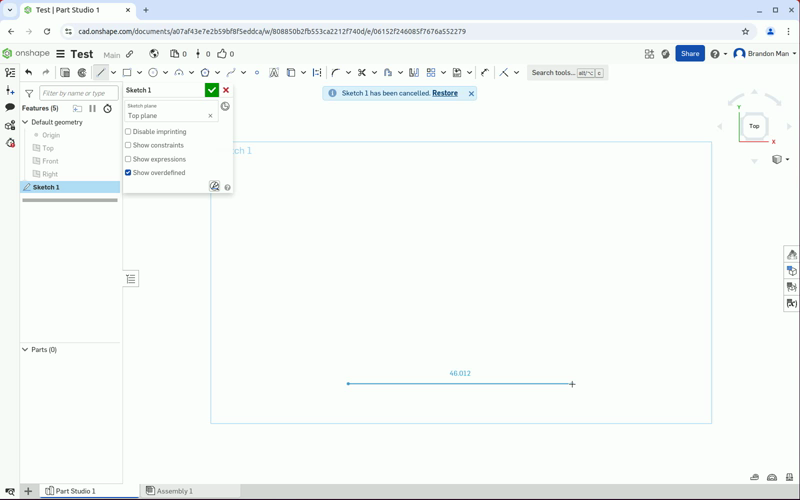
key_down(shift)
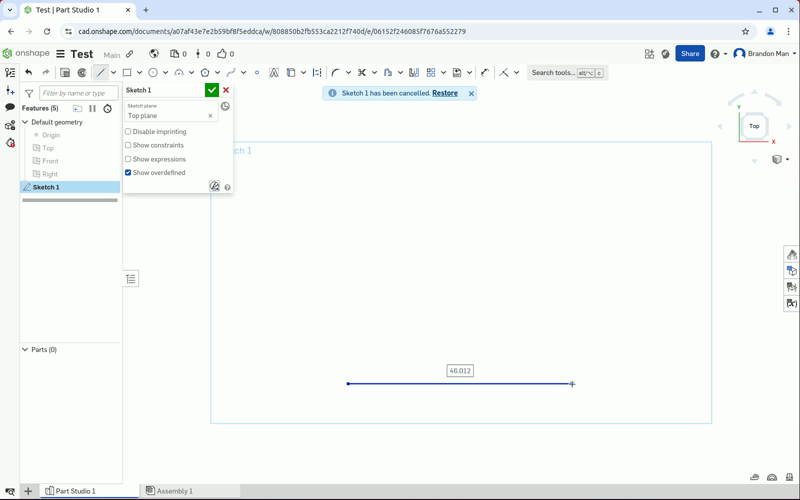
mouse_move(572, 282)
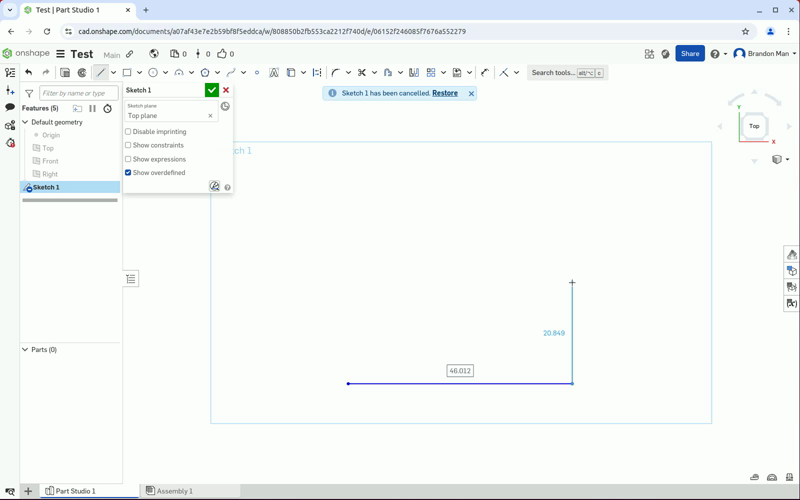
click(572, 282)
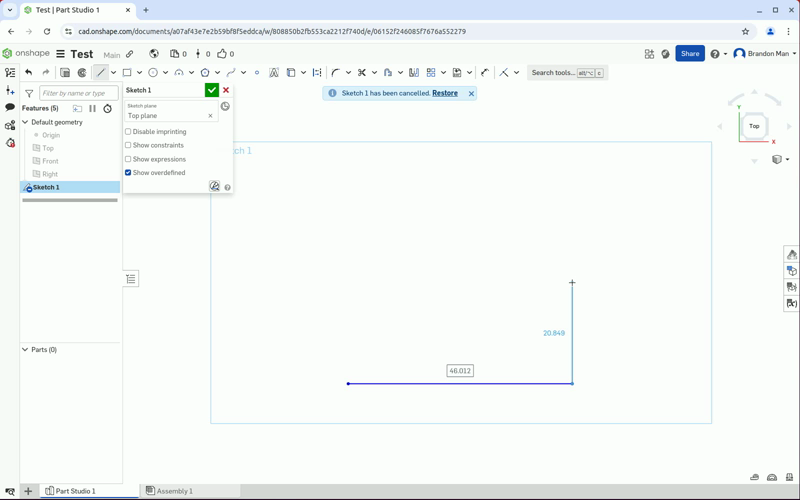
key_up(shift)
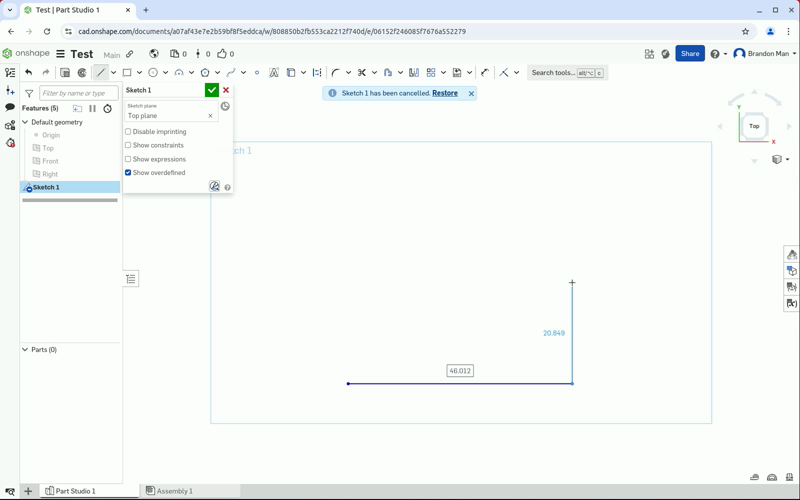
key_down(shift)
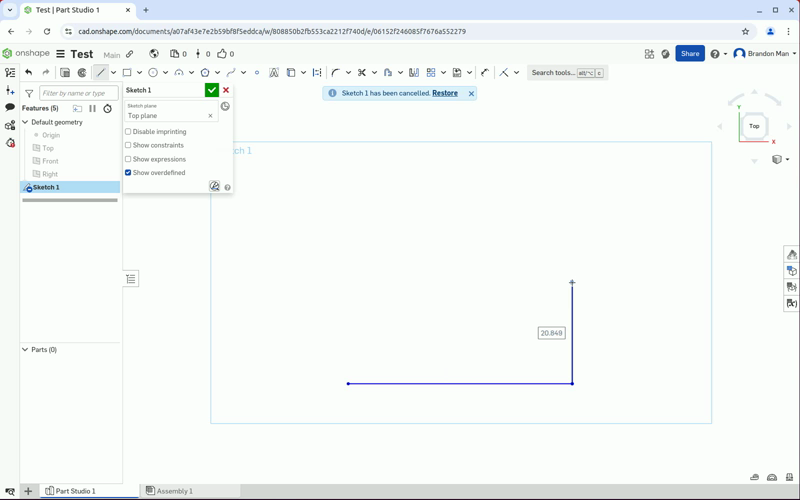
mouse_move(348, 282)
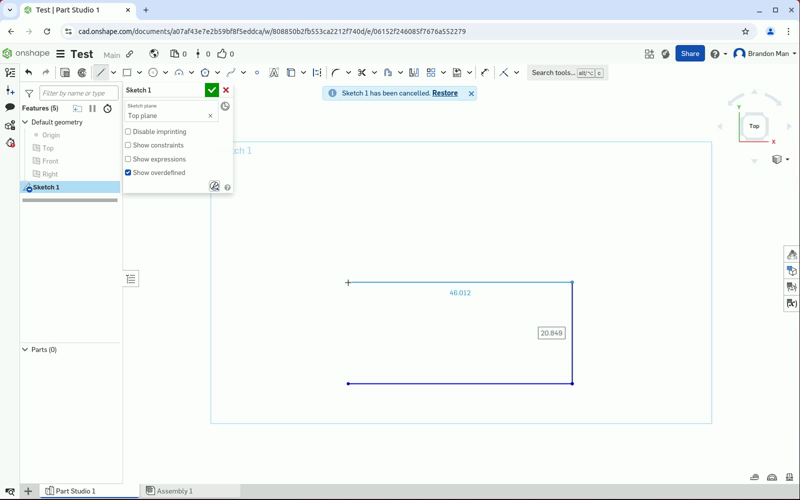
click(348, 282)
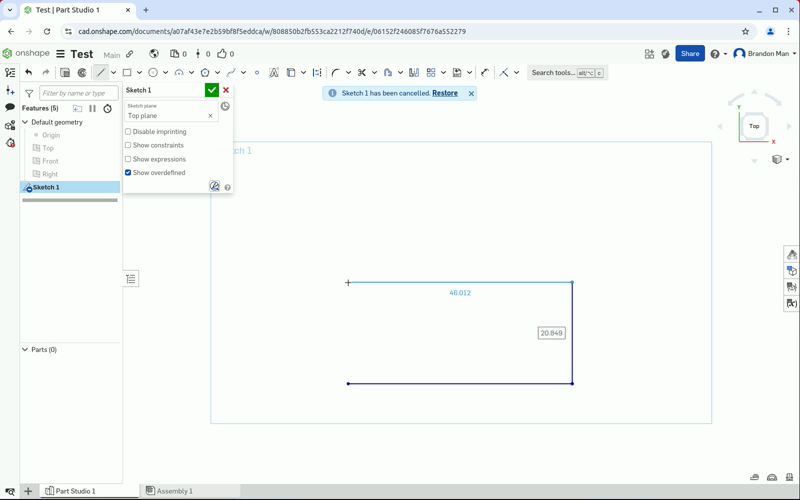
key_up(shift)
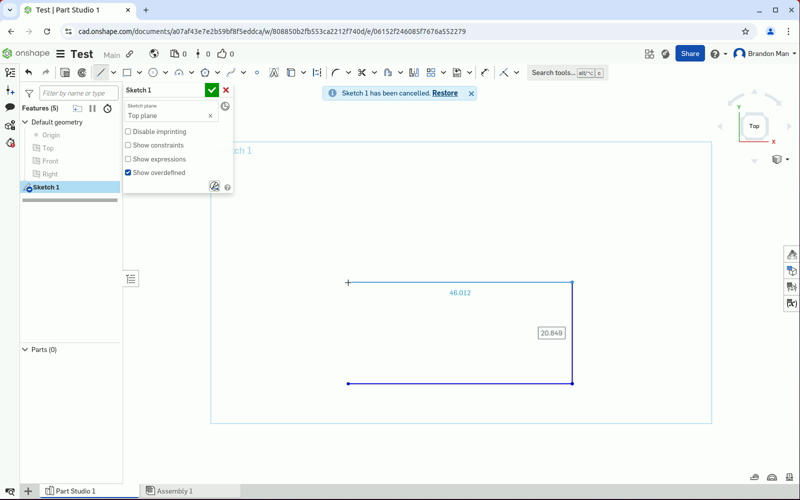
key_down(shift)
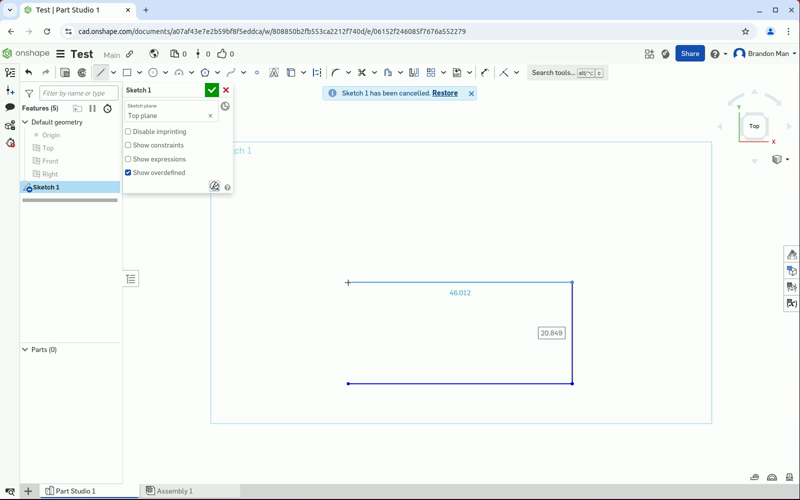
mouse_move(348, 383)
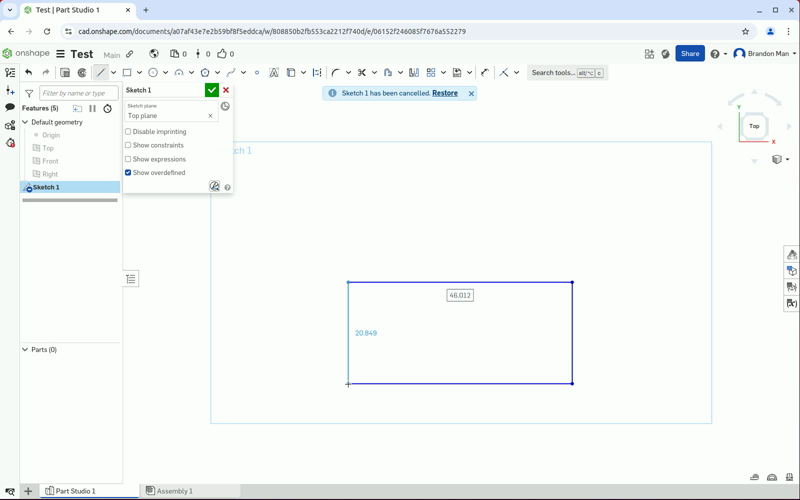
key_up(shift)
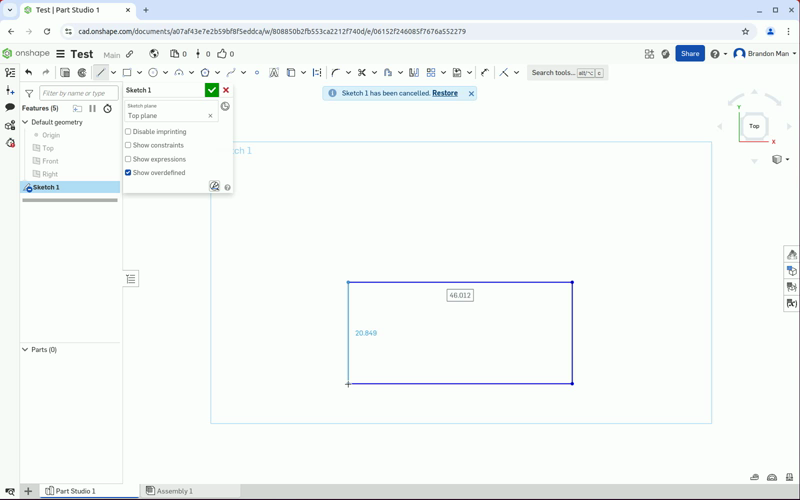
click(348, 383)
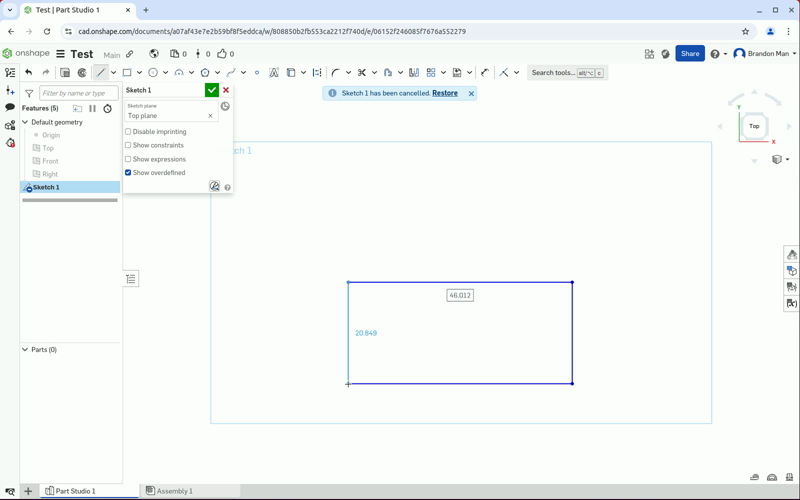
key(esc)
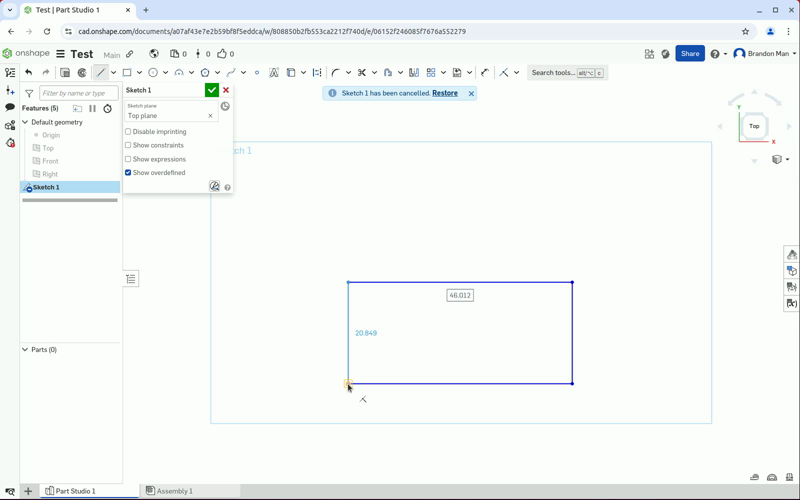
mouse_move(504, 355)
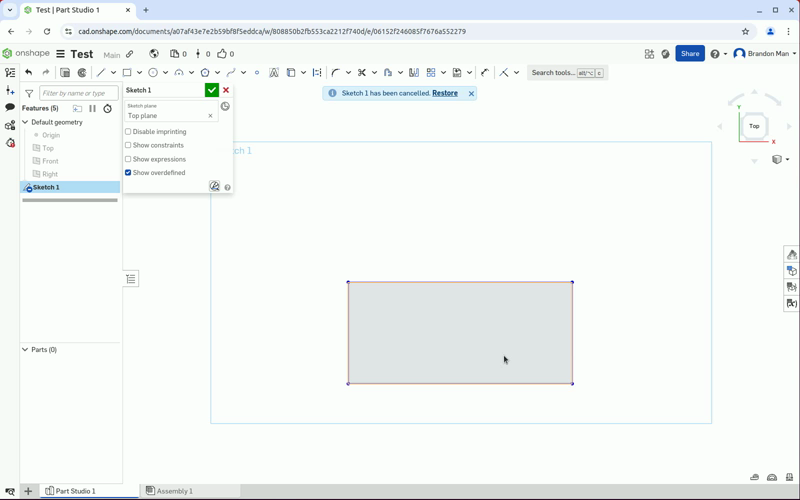
click(504, 355)
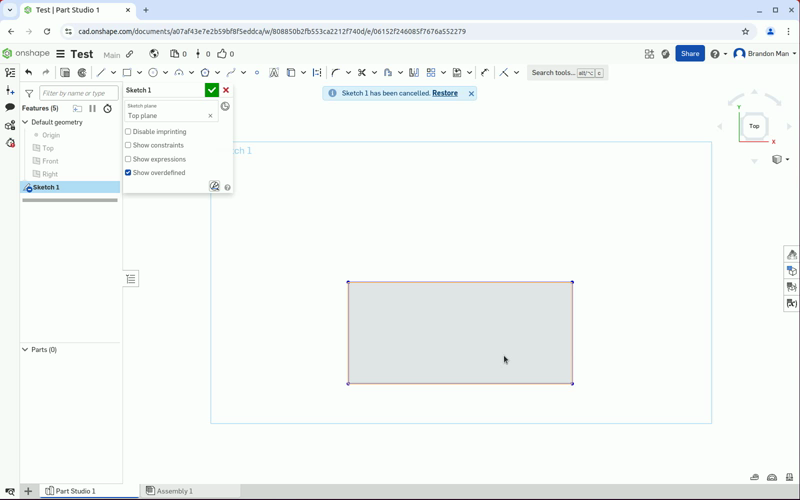
mouse_move(73, 352)
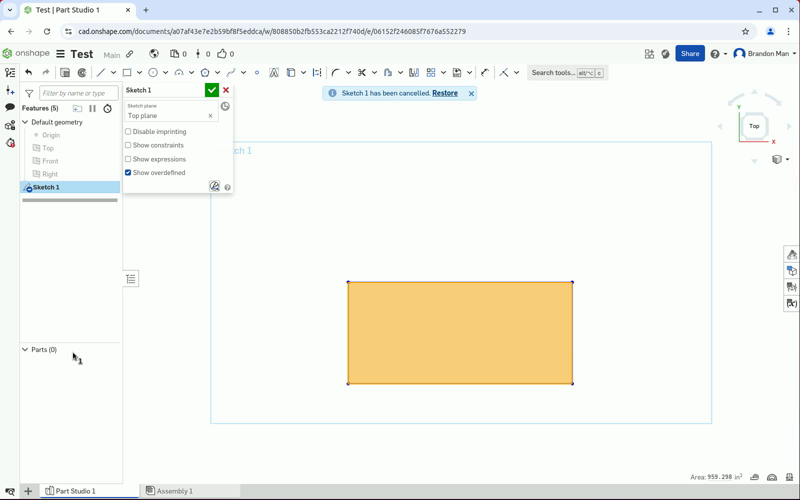
key(shift+y)
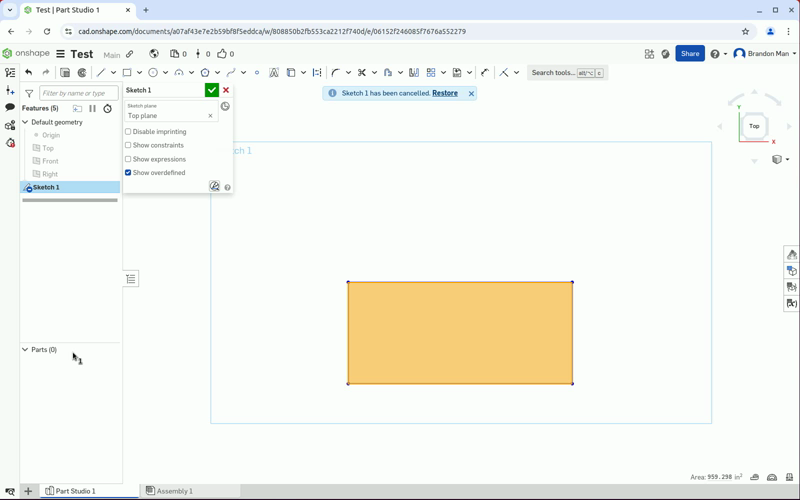
key(shift+e)
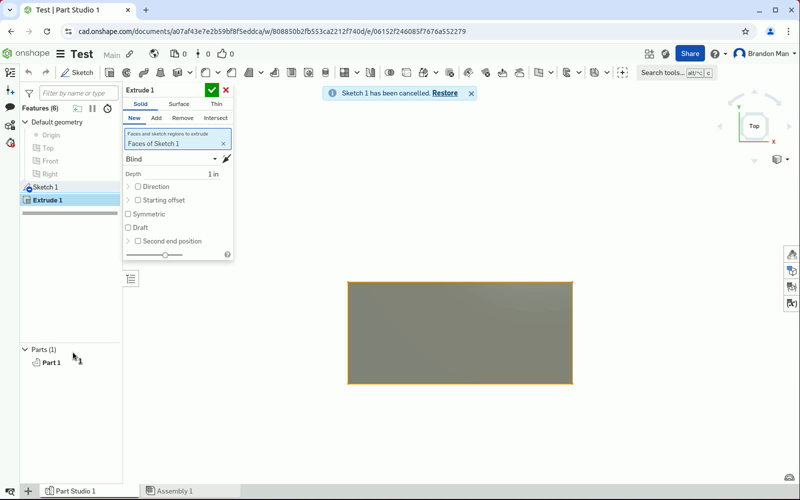
mouse_move(143, 106)
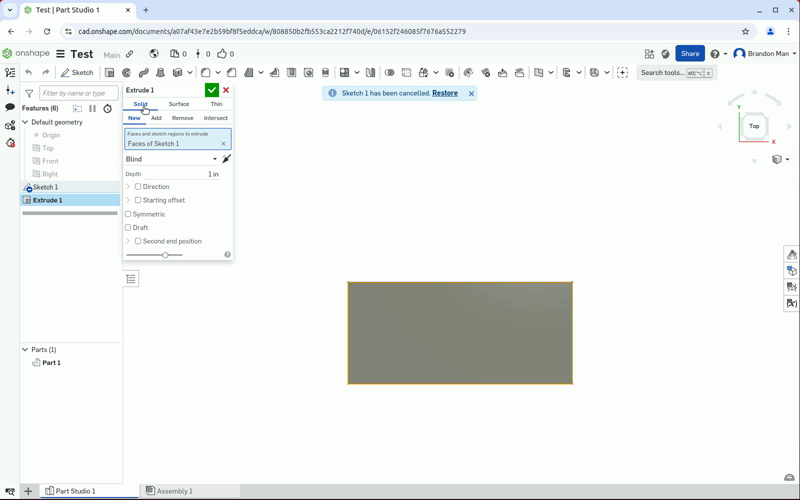
click(143, 106)
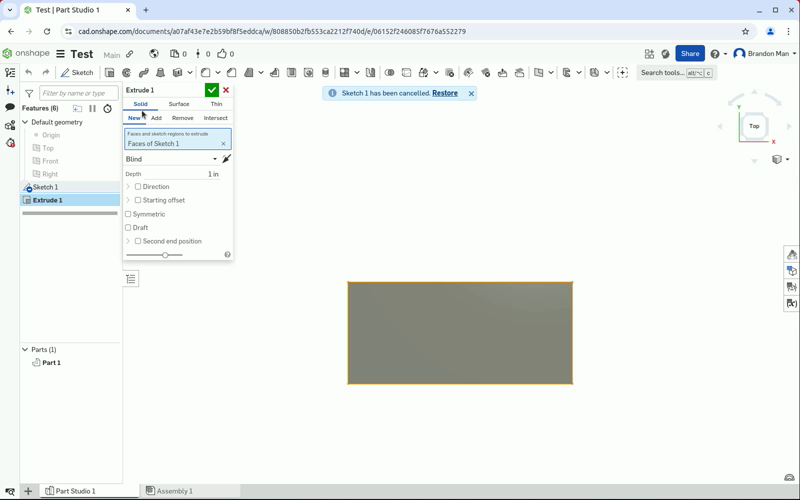
mouse_move(137, 120)
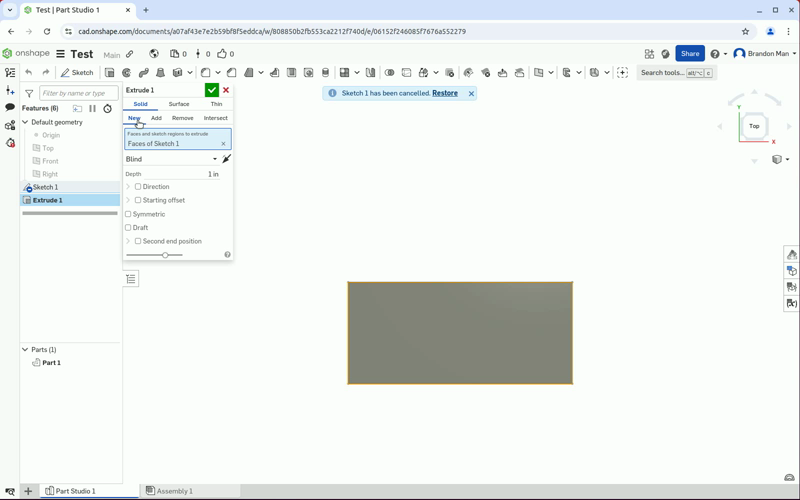
click(137, 120)
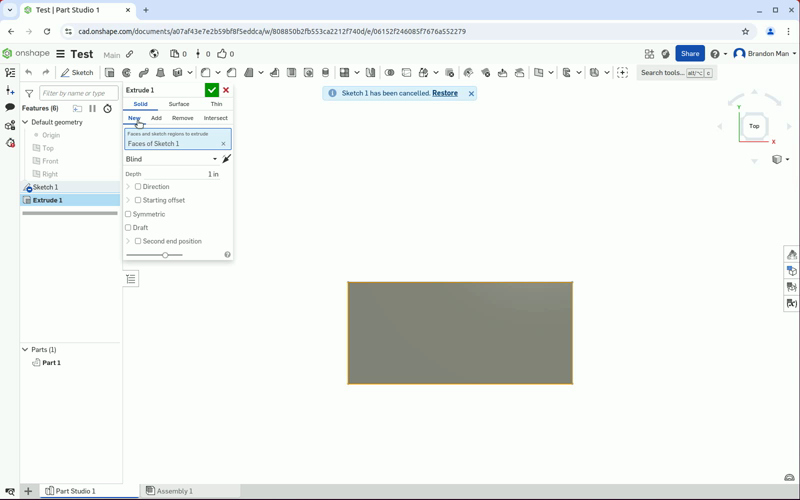
key(tab, 4)
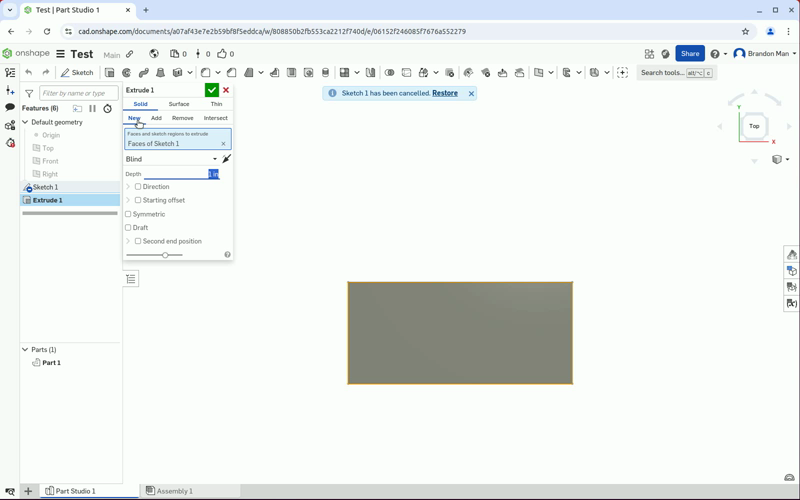
text(6.499)
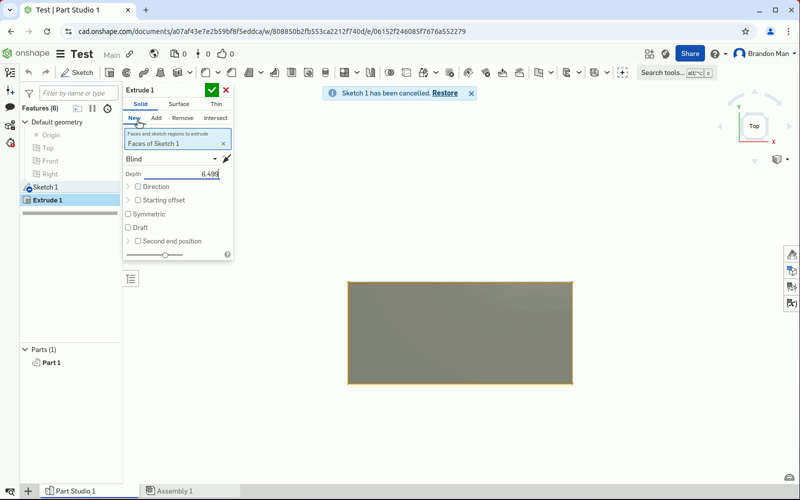
key(enter)
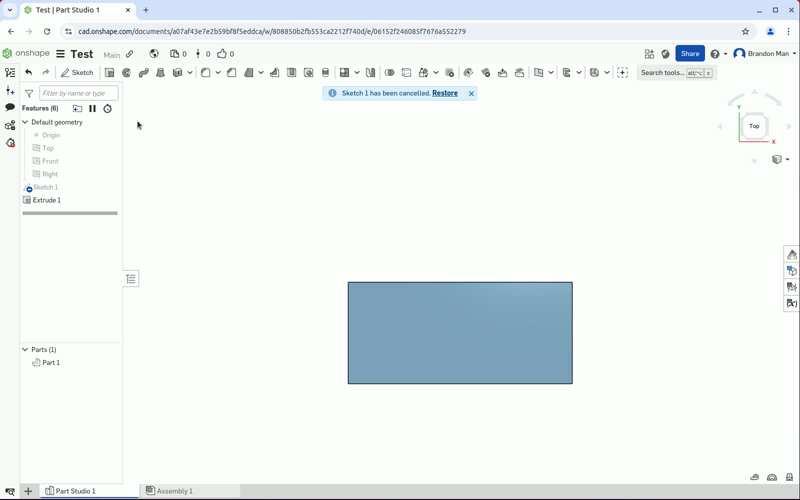
key(shift+h)
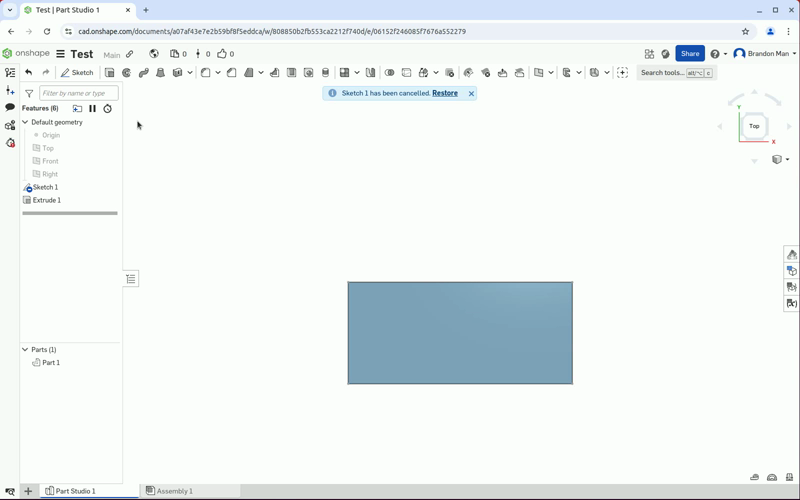
key(shift+h)
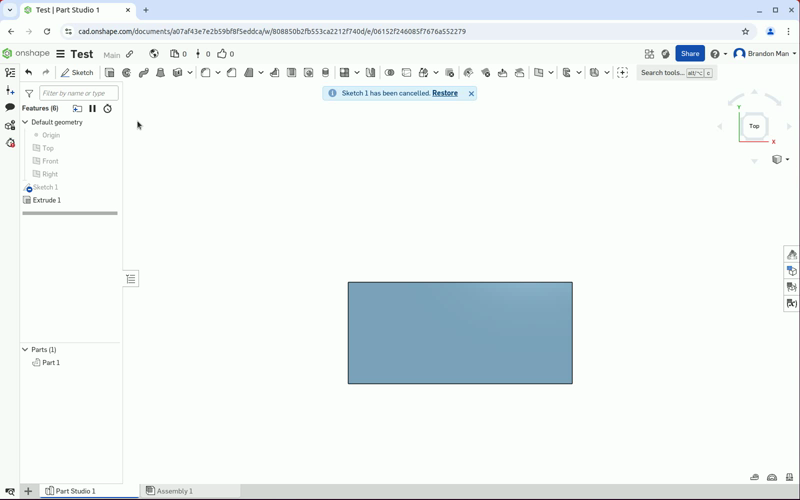
mouse_move(73, 189)
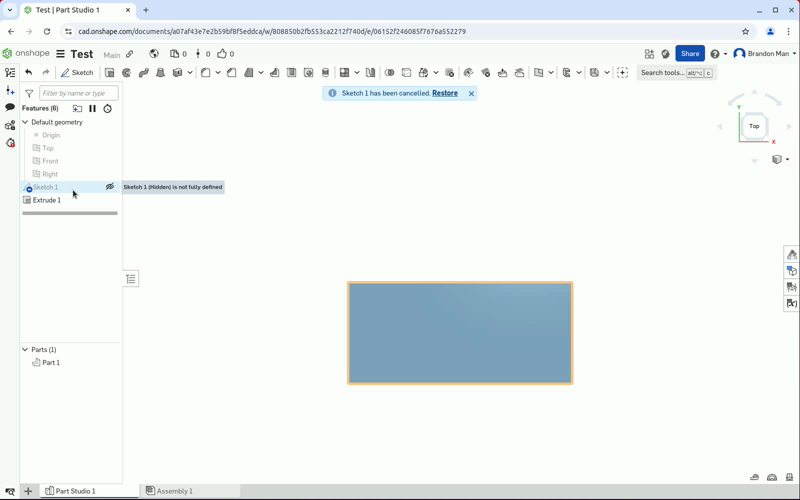
click(73, 189)
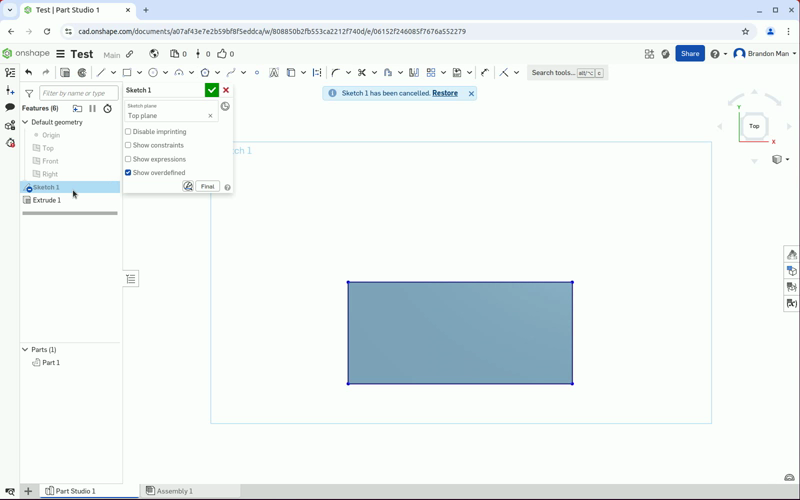
mouse_move(229, 92)
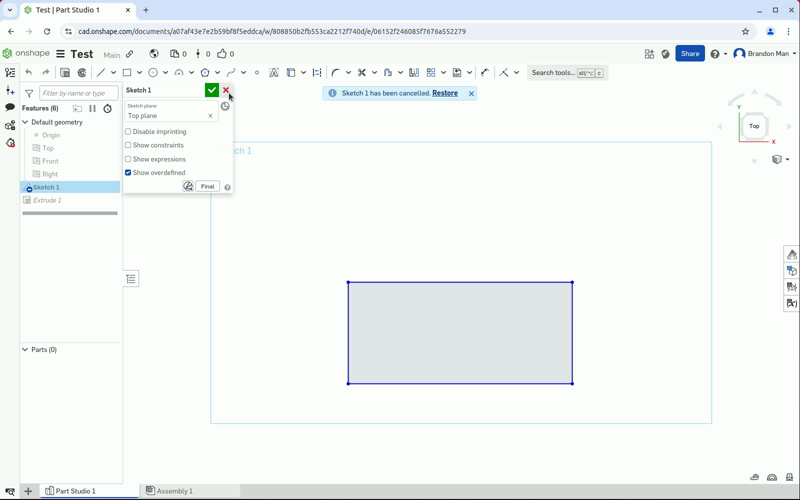
click(229, 92)
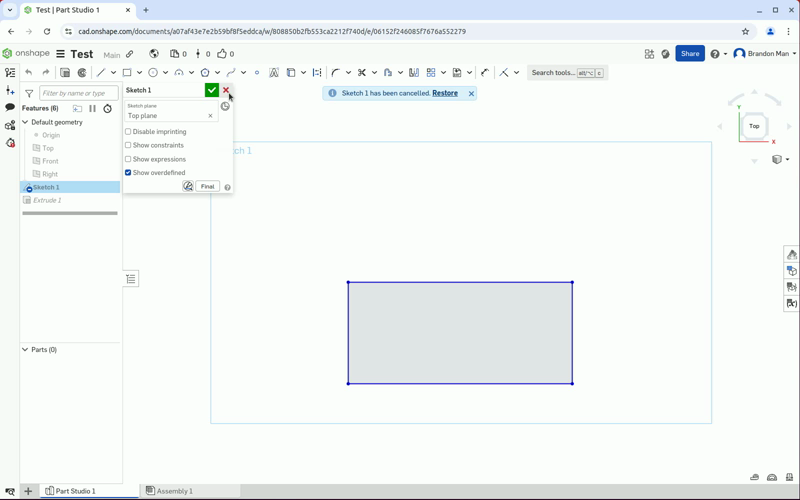
key(shift+s)
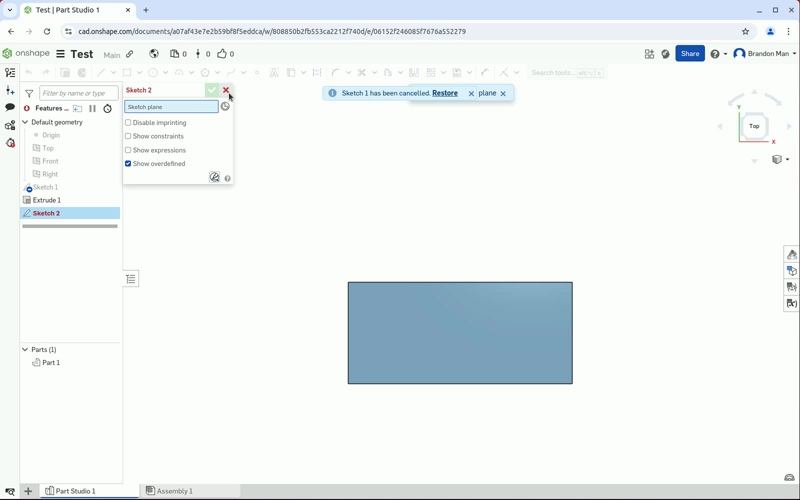
mouse_move(73, 150)
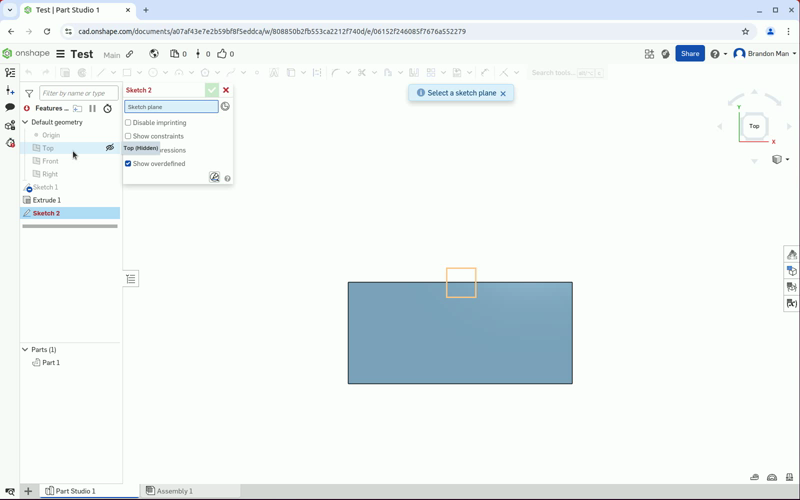
click(73, 150)
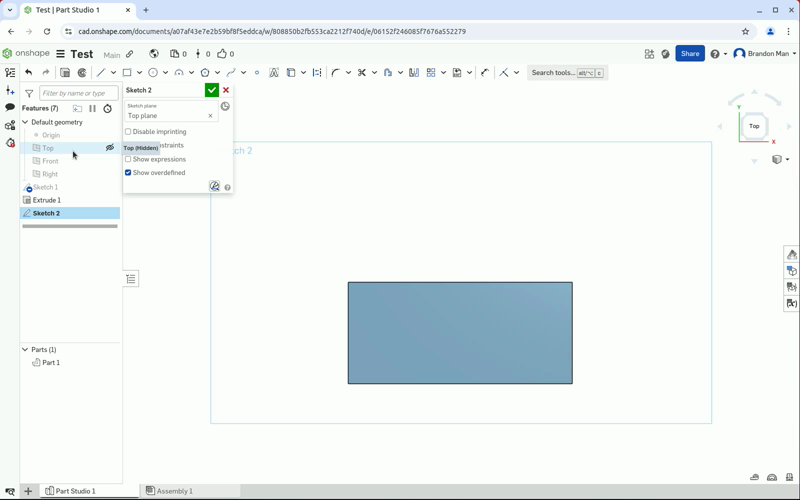
mouse_move(73, 352)
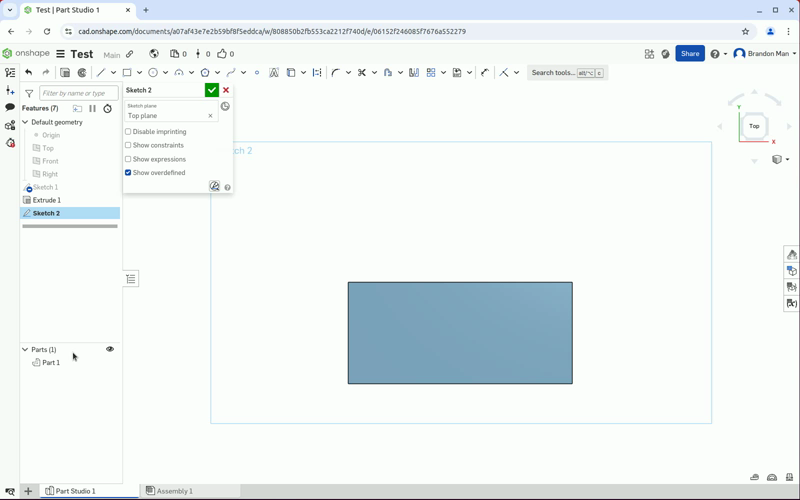
key(y)
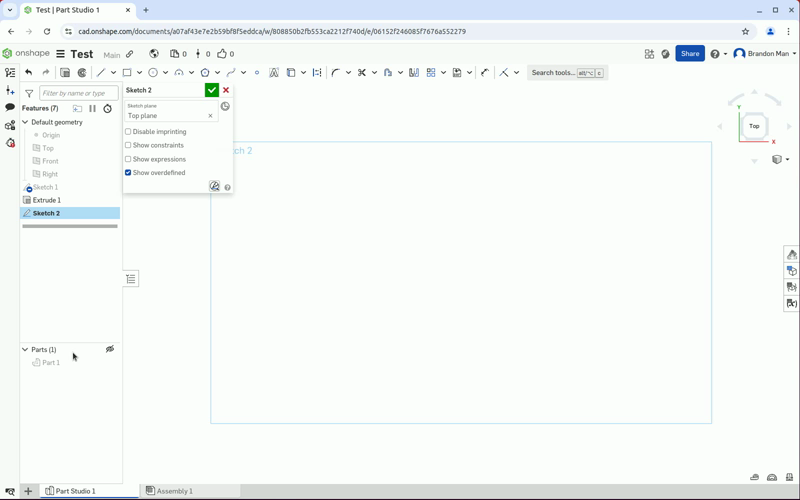
key(l)
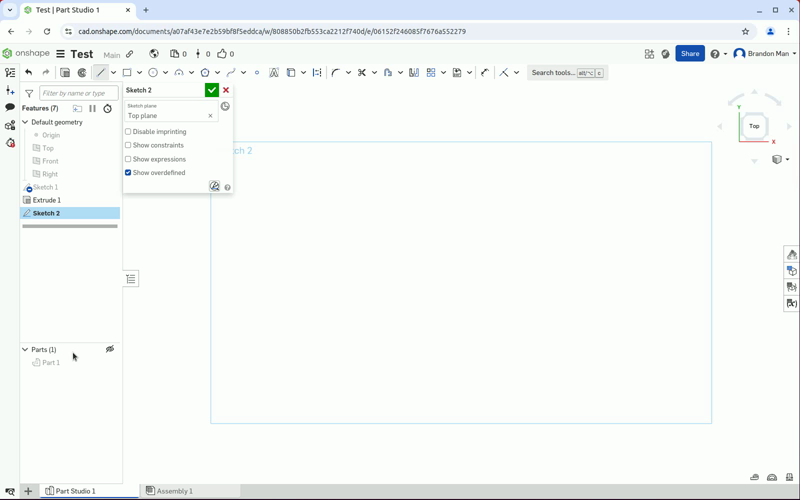
key_down(shift)
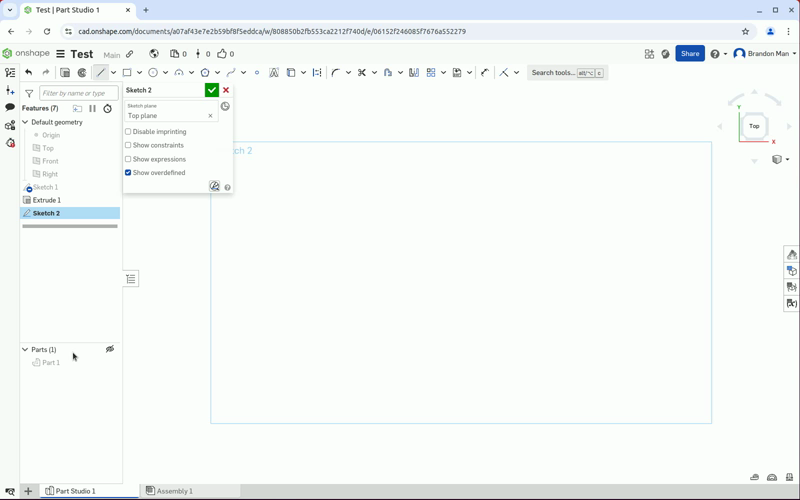
mouse_move(348, 226)
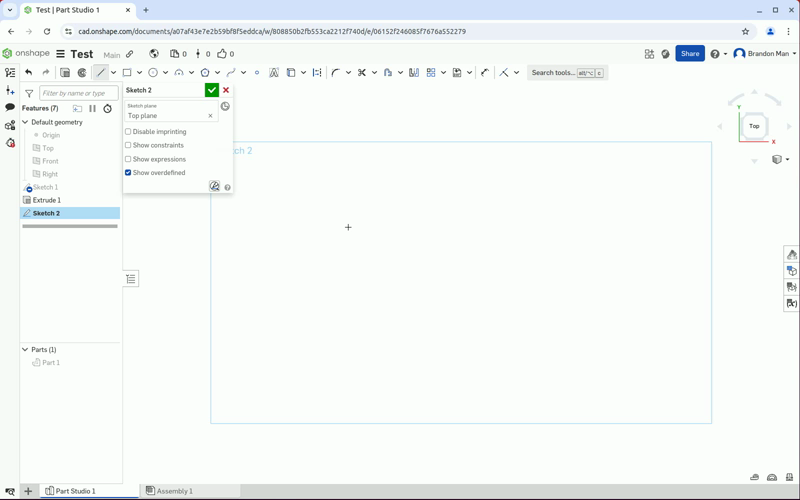
click(348, 226)
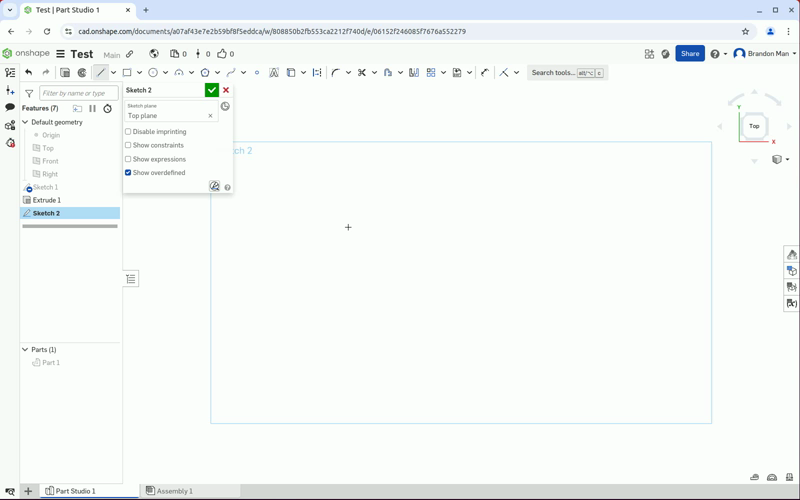
key_up(shift)
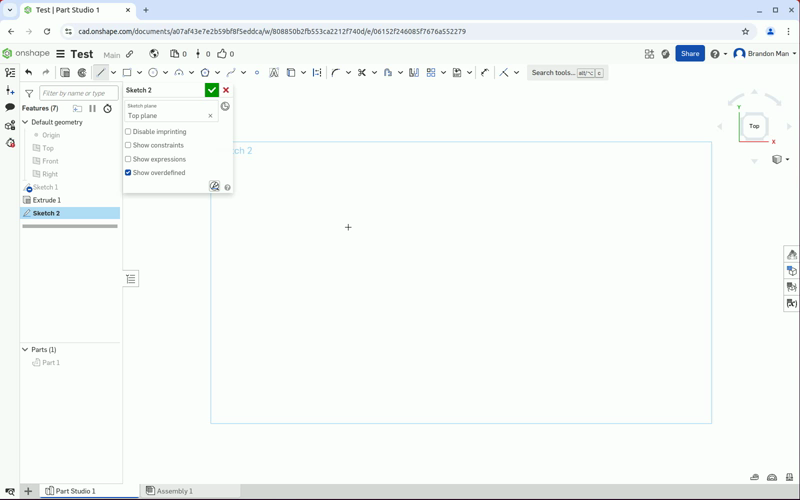
key_down(shift)
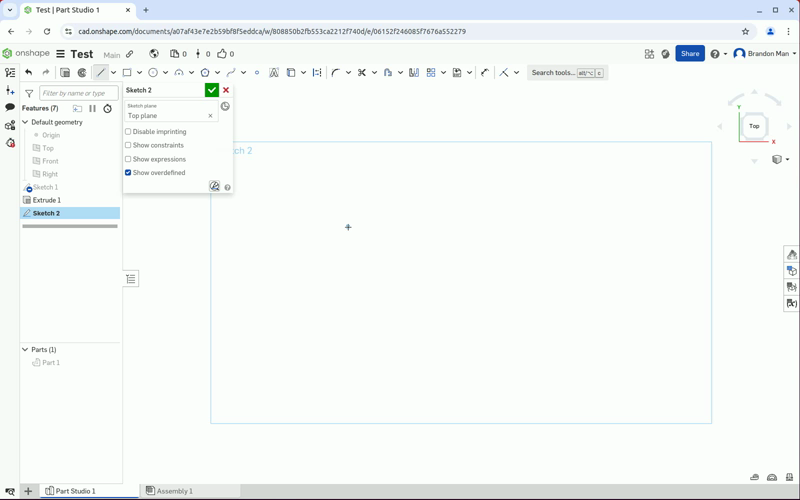
mouse_move(482, 226)
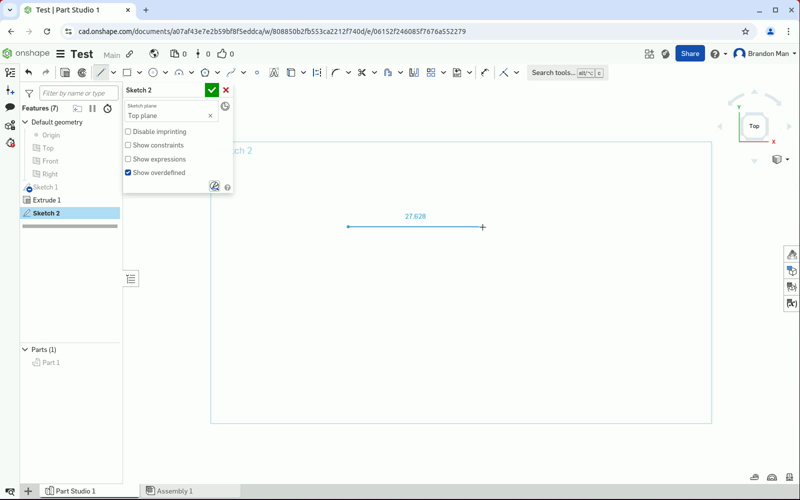
click(482, 226)
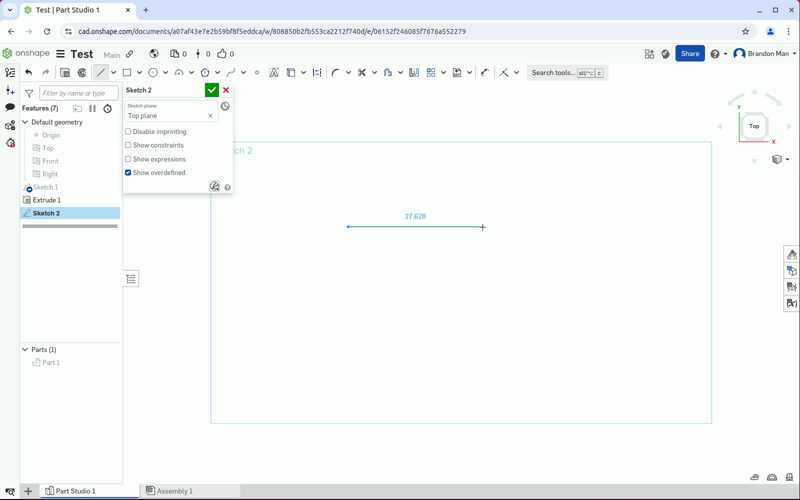
key_up(shift)
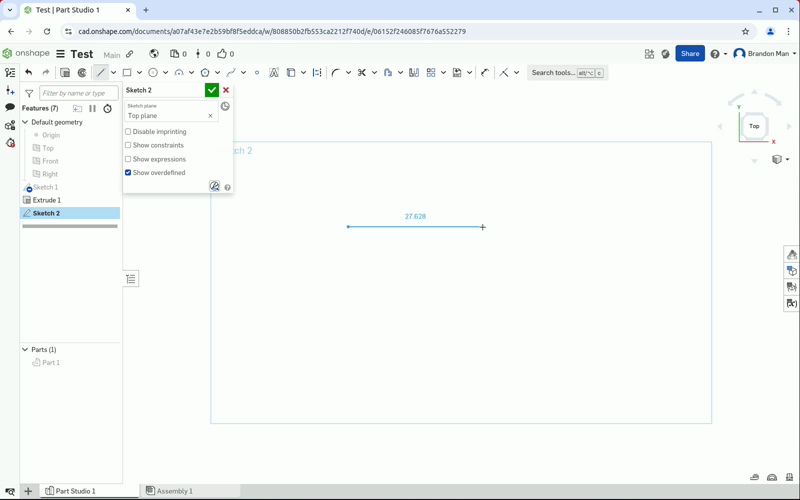
key_down(shift)
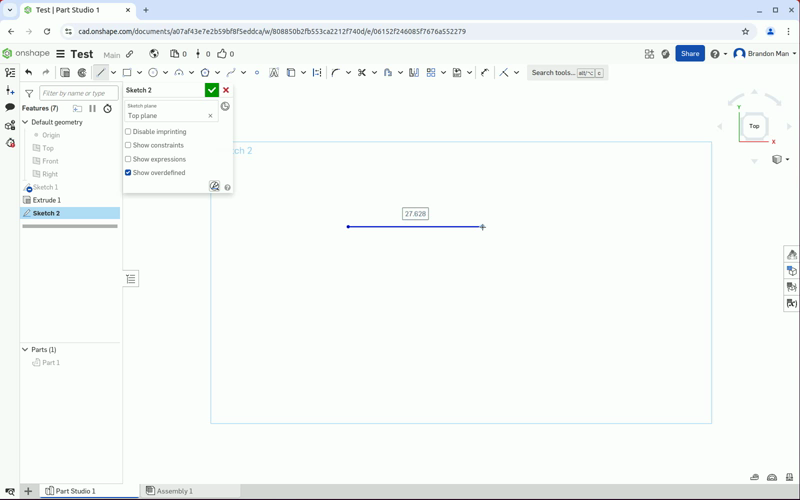
mouse_move(512, 226)
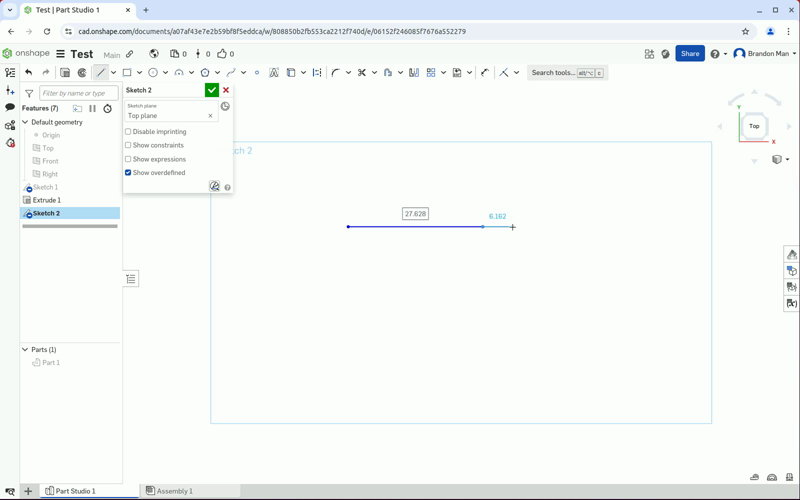
mouse_move(482, 175)
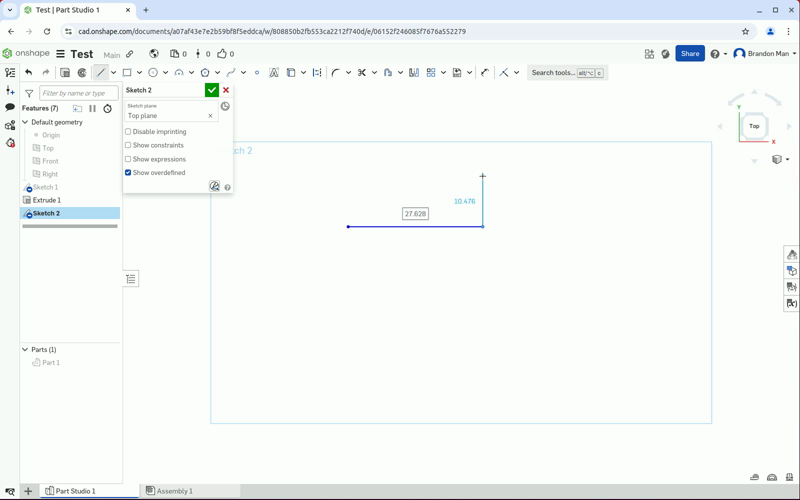
click(482, 175)
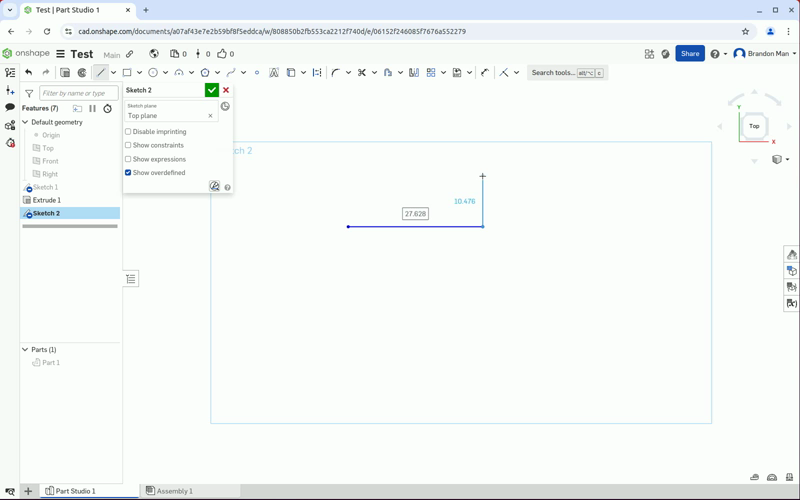
key_up(shift)
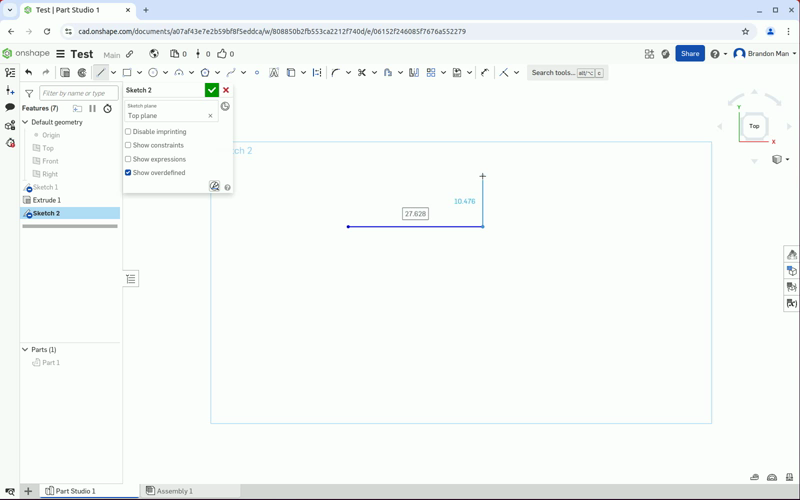
key_down(shift)
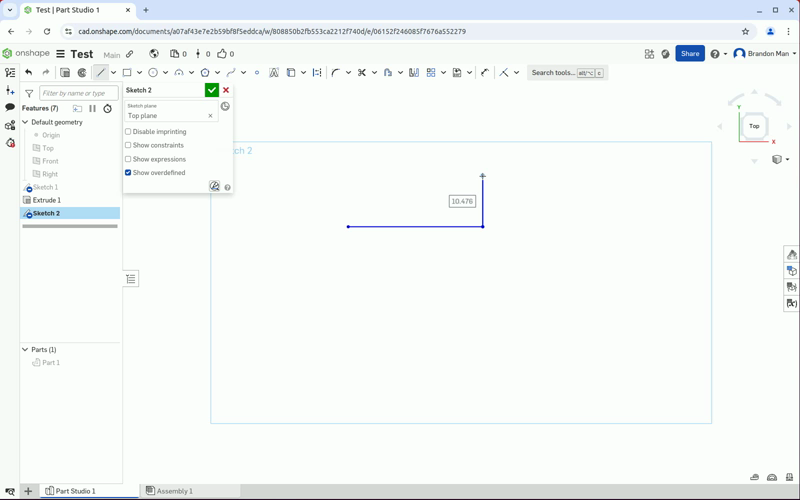
mouse_move(348, 175)
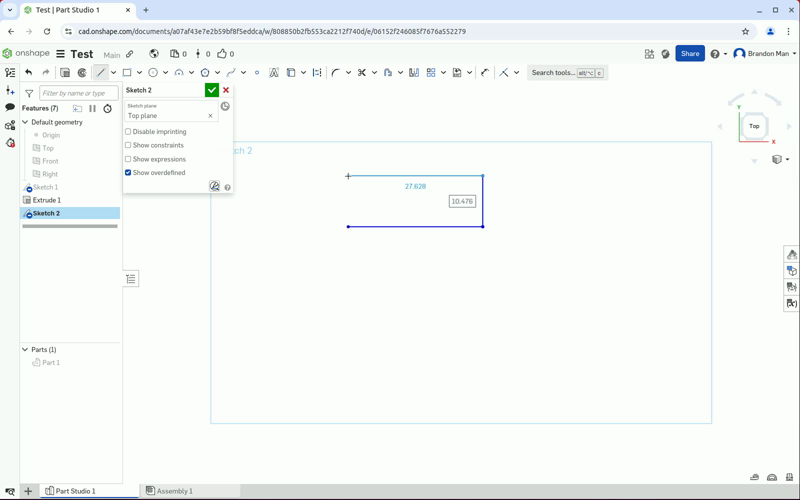
click(348, 175)
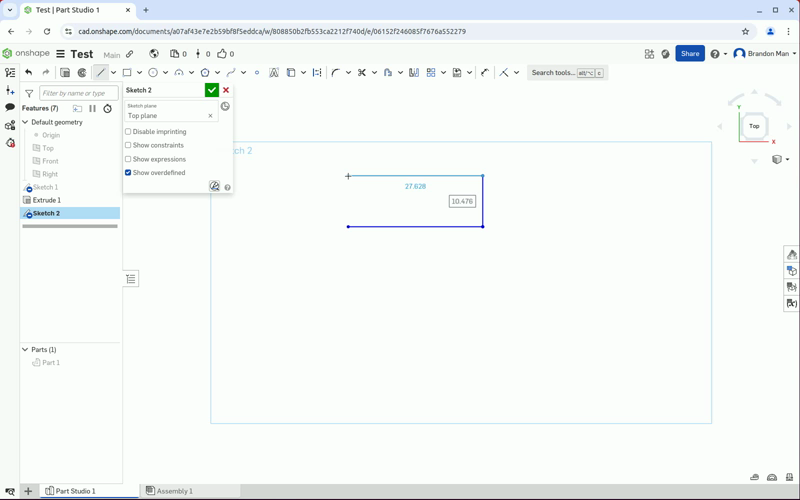
key_up(shift)
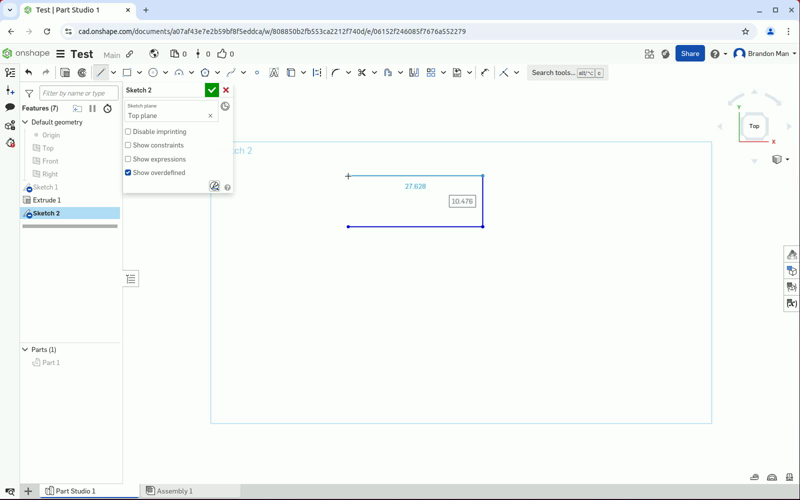
mouse_move(378, 175)
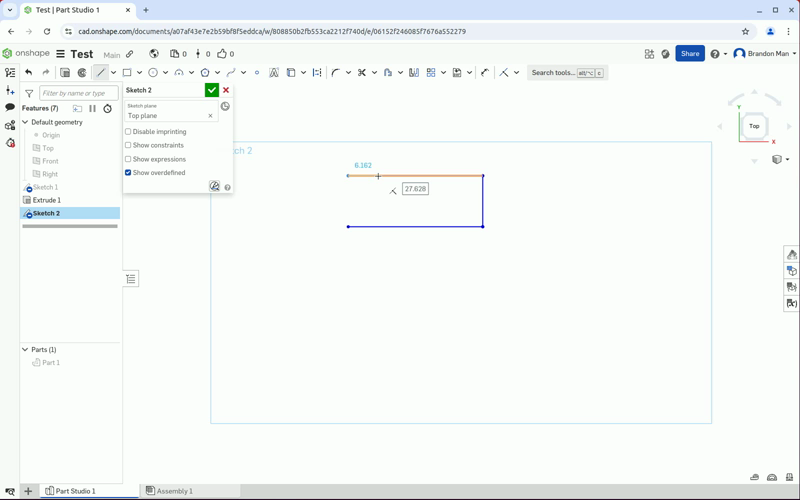
key_down(shift)
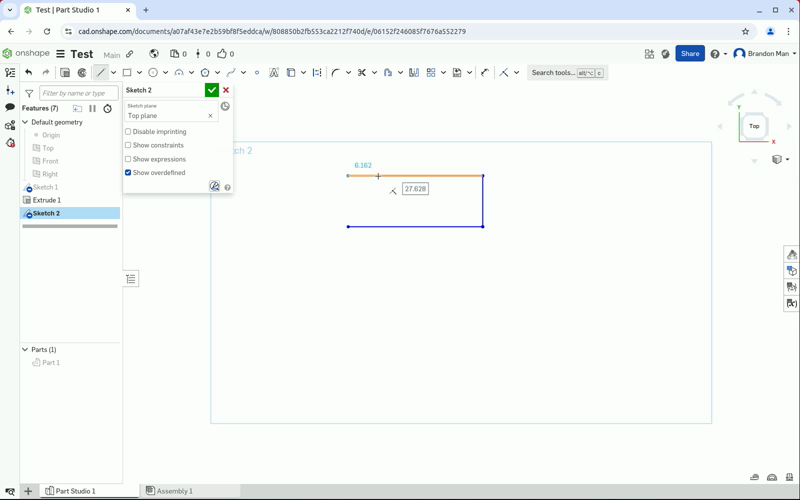
mouse_move(348, 226)
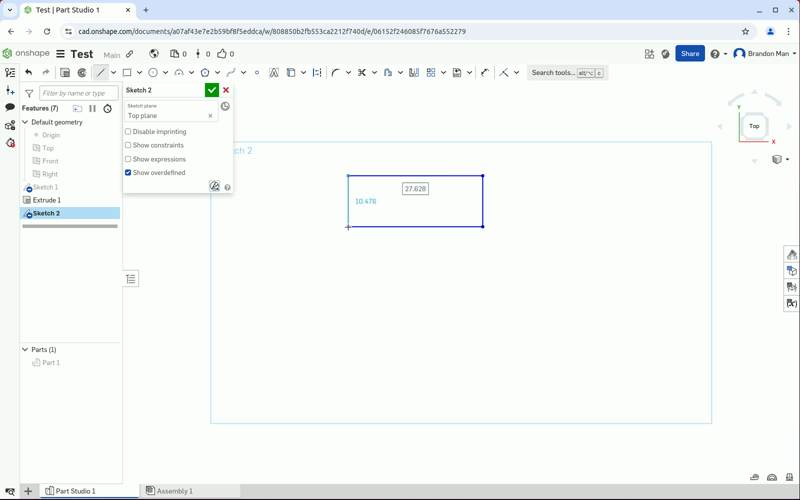
key_up(shift)
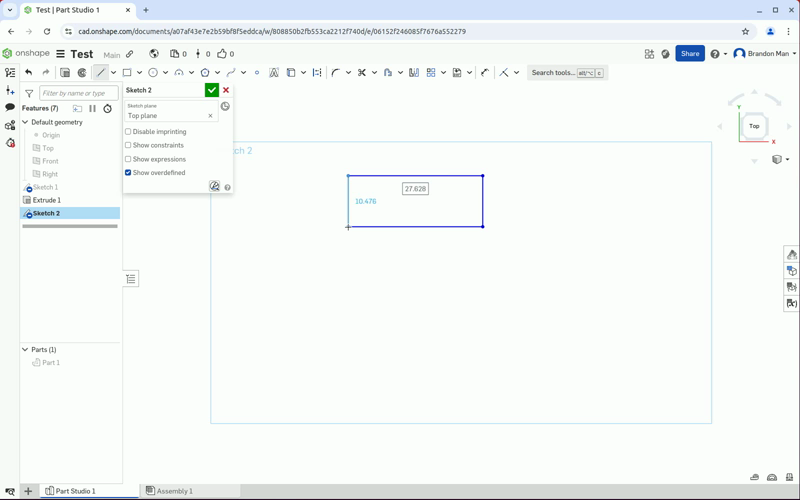
click(348, 226)
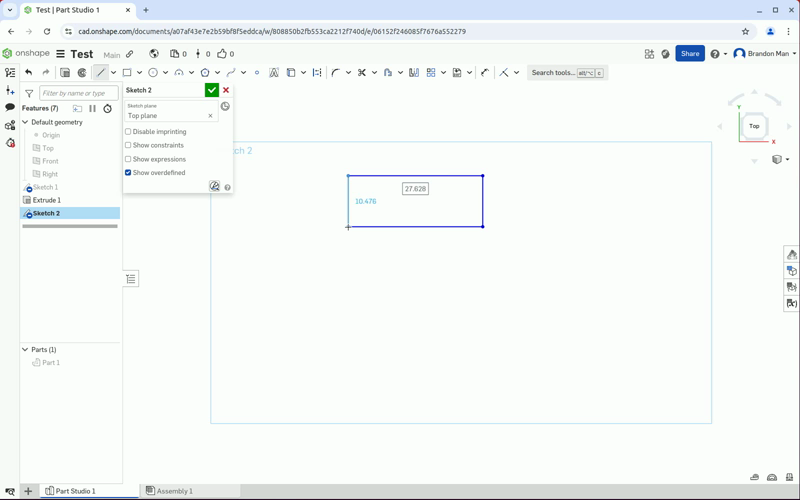
key(esc)
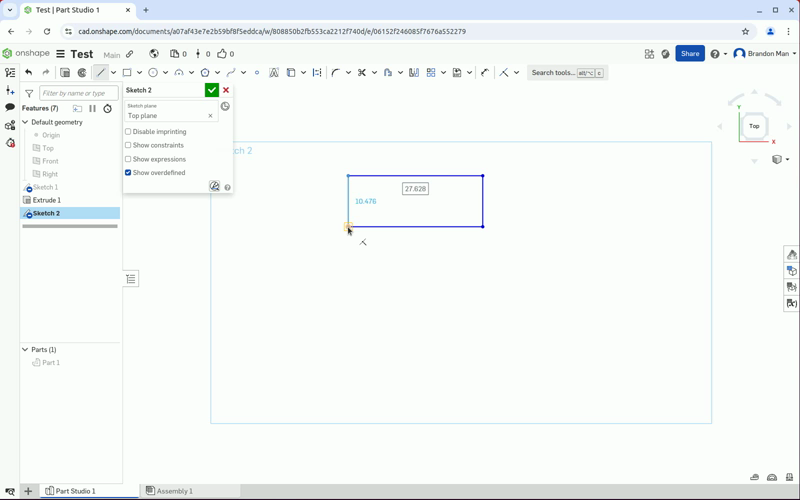
mouse_move(419, 217)
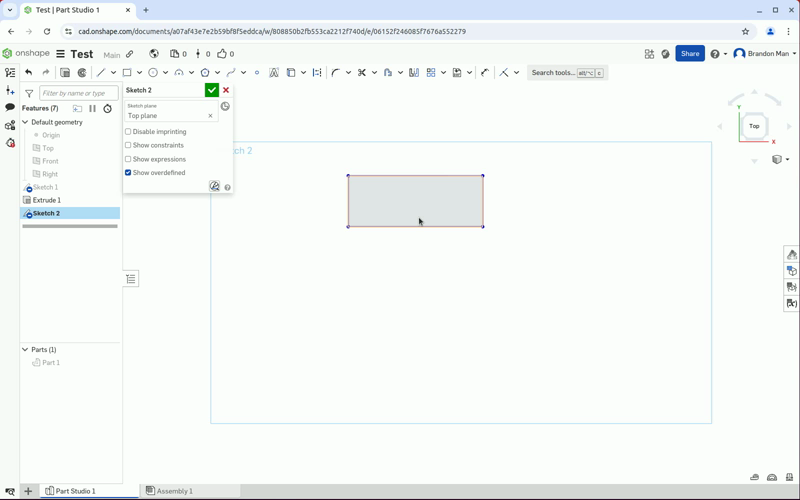
click(419, 217)
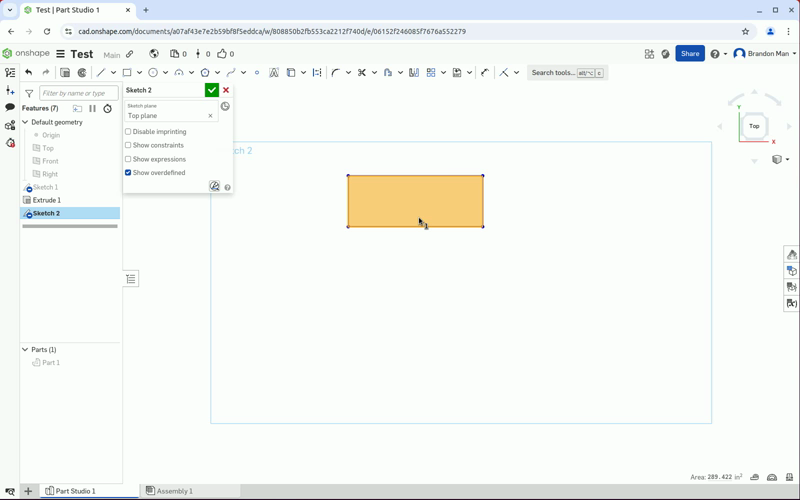
mouse_move(73, 352)
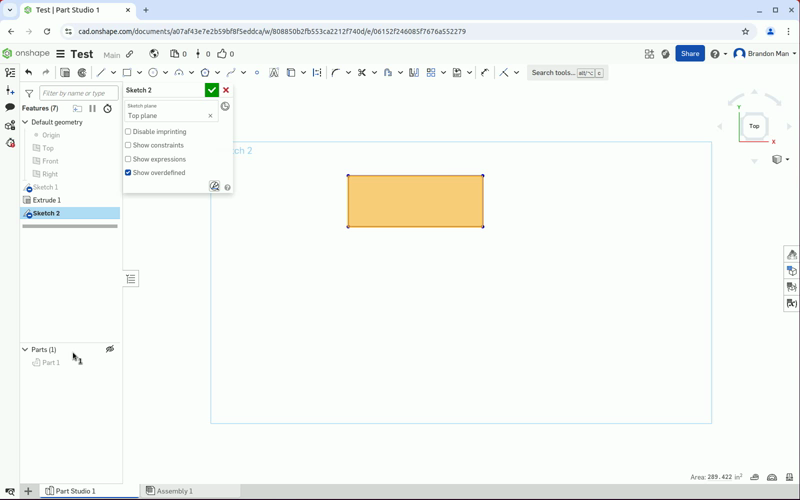
key(shift+y)
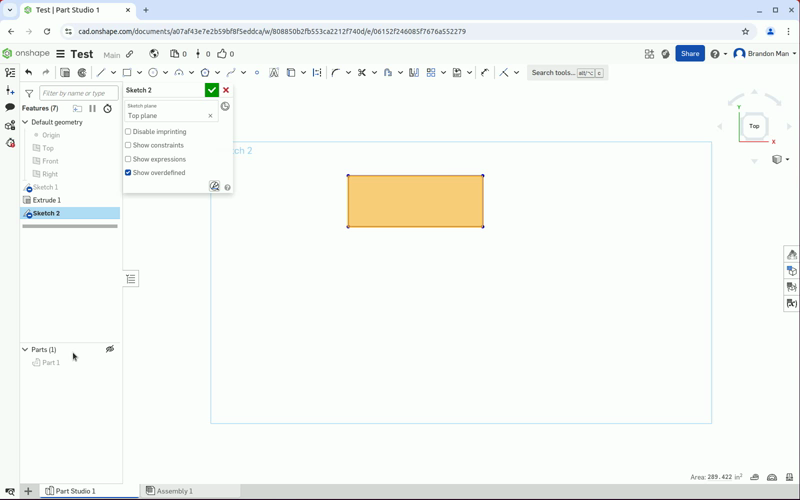
key(shift+e)
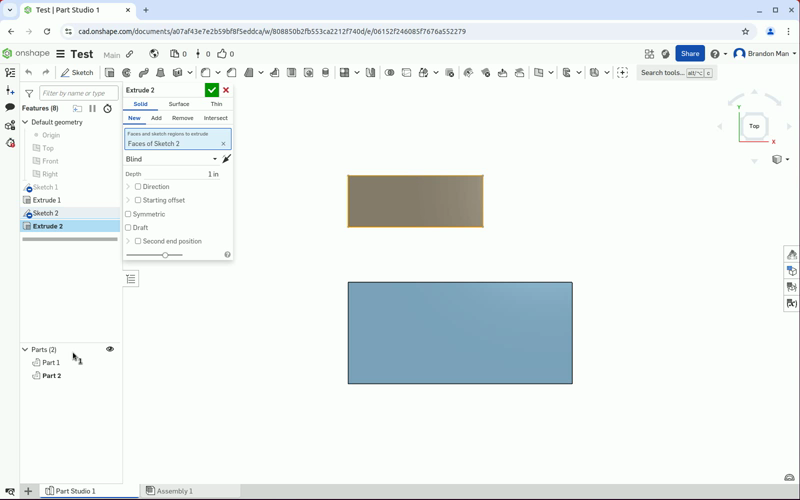
mouse_move(143, 106)
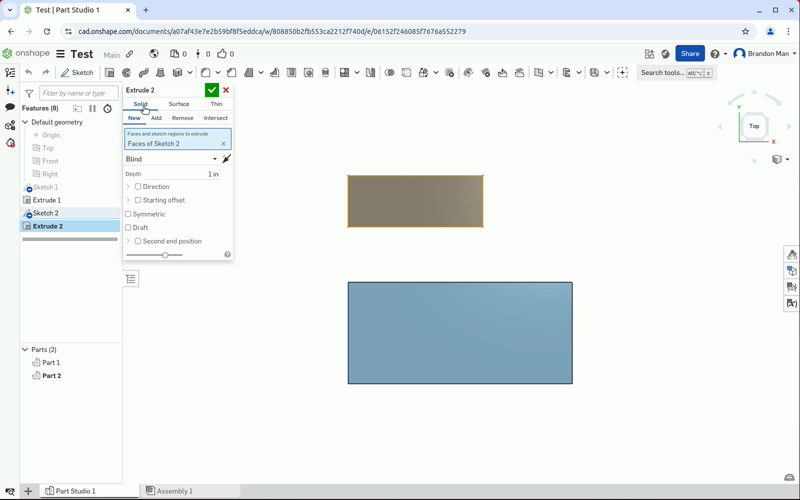
click(143, 106)
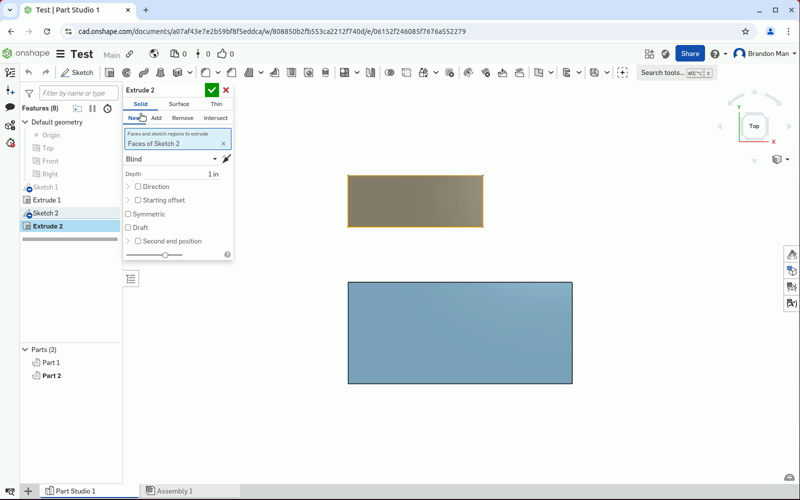
mouse_move(137, 120)
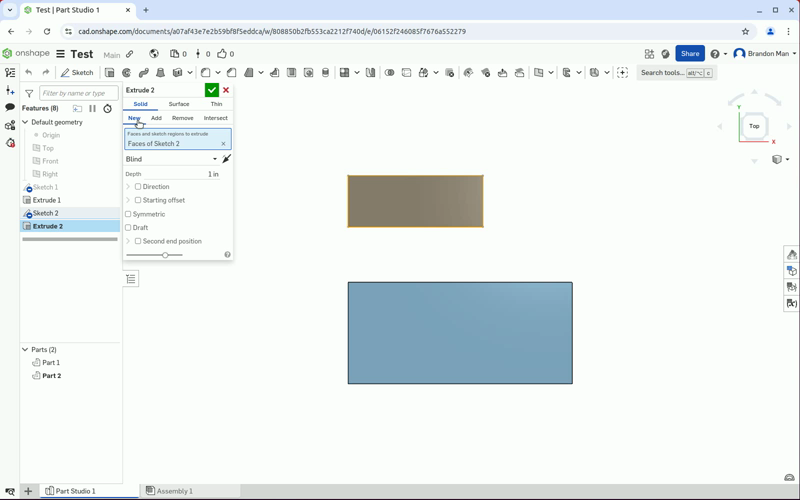
click(137, 120)
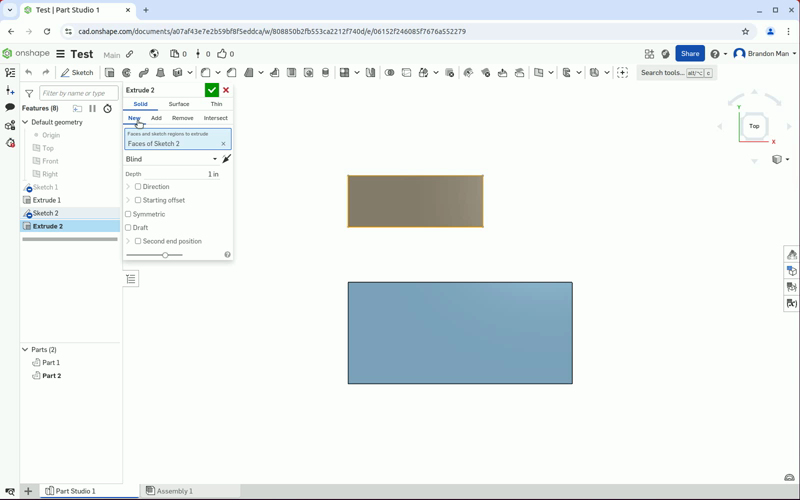
key(tab, 4)
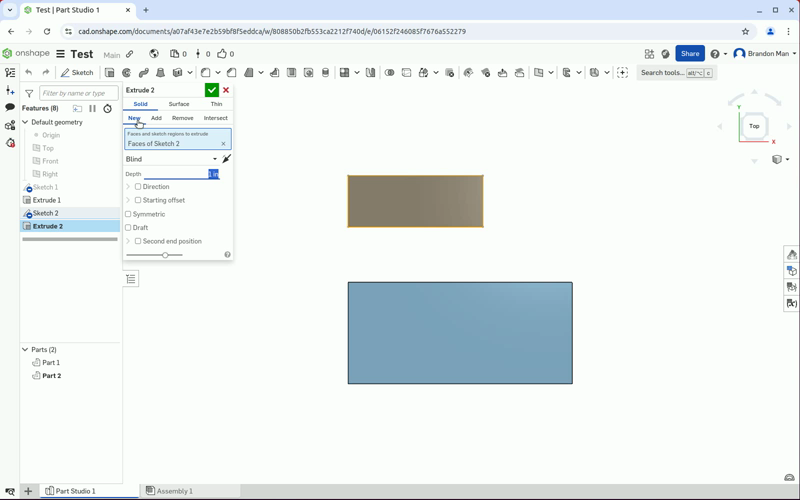
text(3.37)
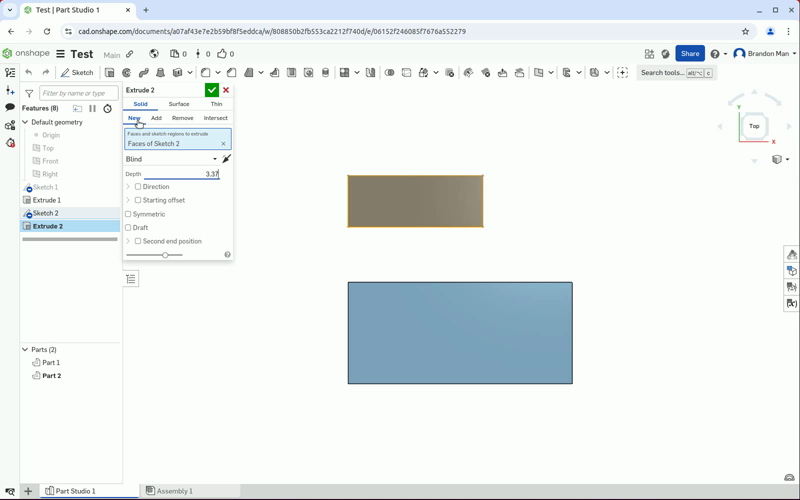
key(enter)
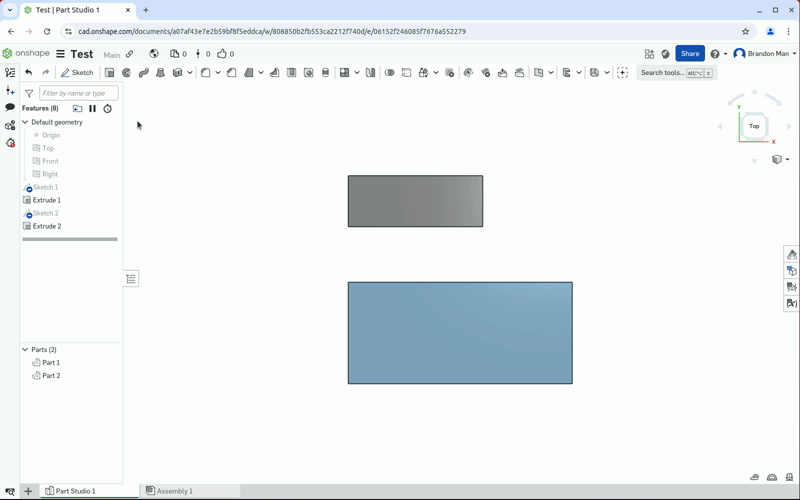
key(shift+h)
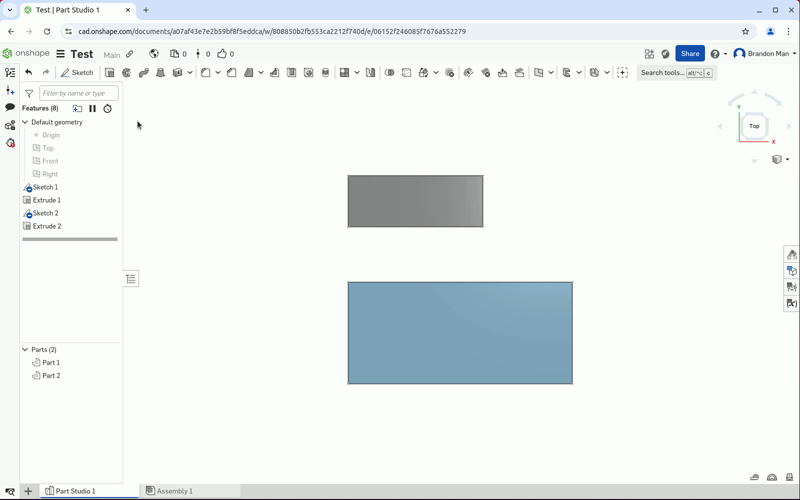
key(shift+h)
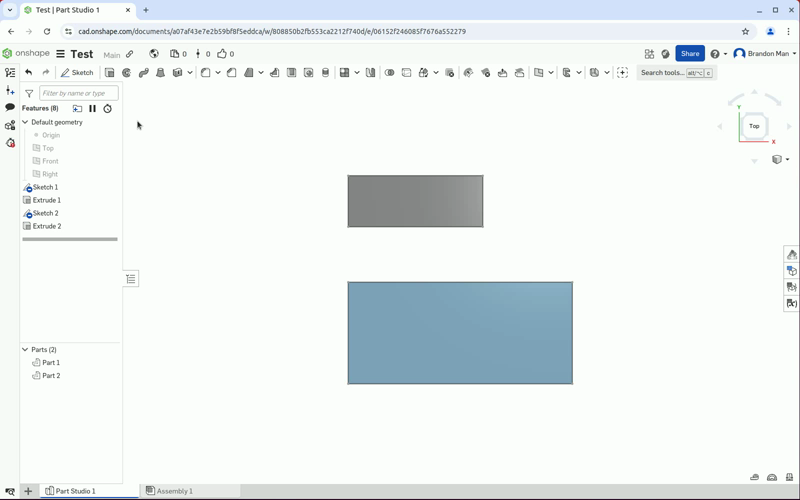
key(shift+7)
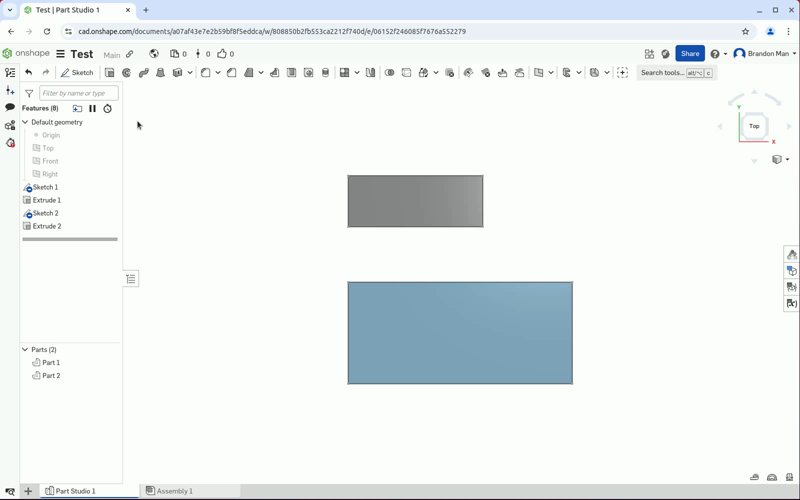
key(up, 3)
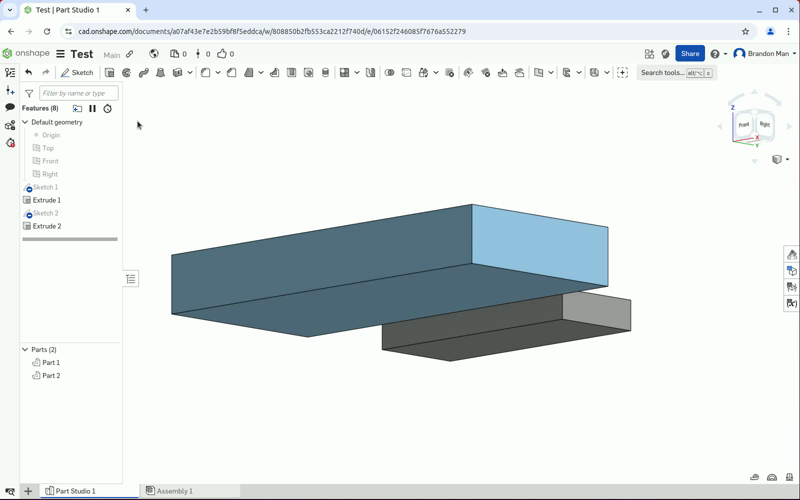
key(left, 3)
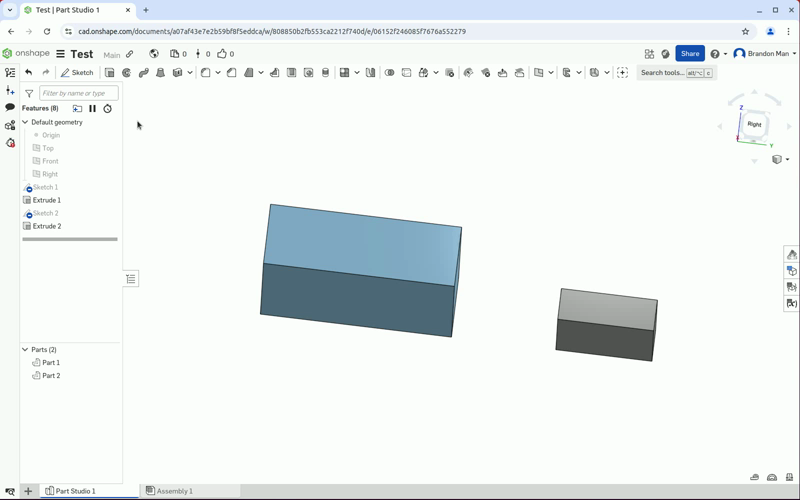
key(right, 3)
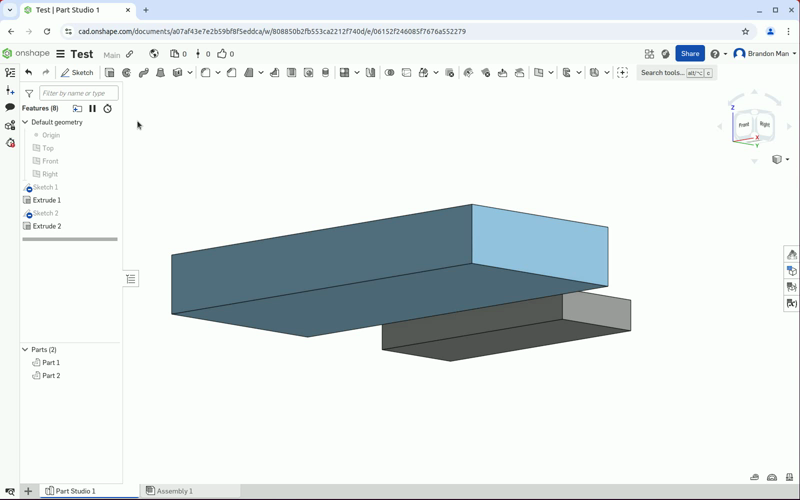
key(down, 3)
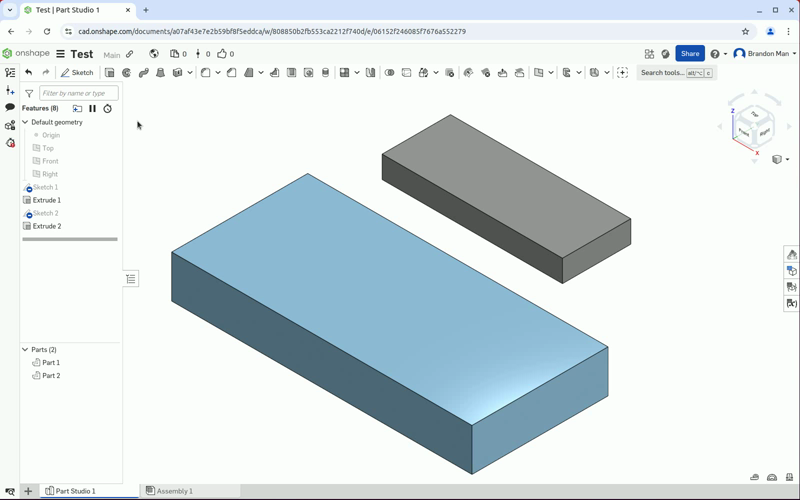
mouse_move(73, 189)
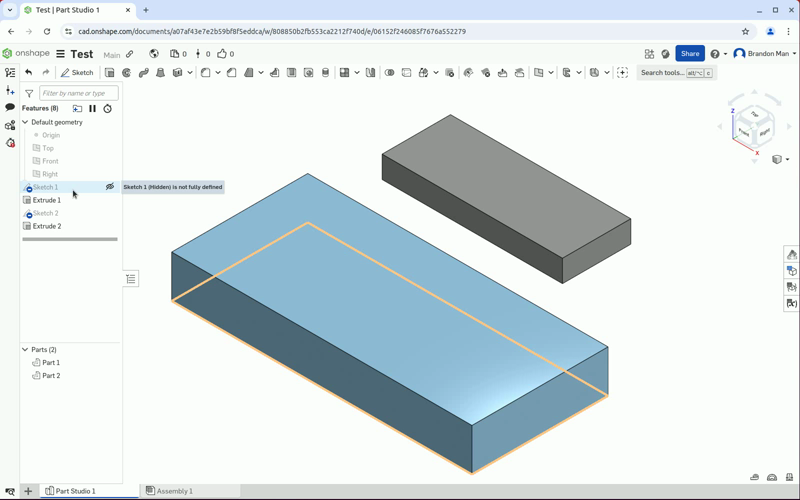
click(73, 189)